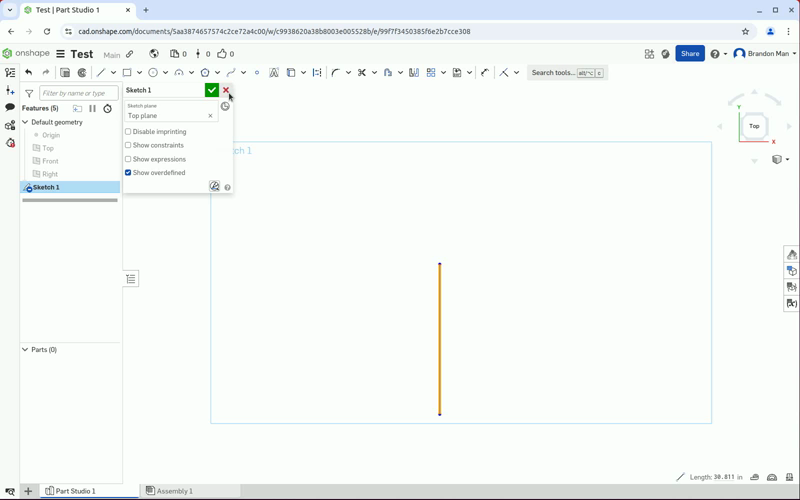
key(shift+h)
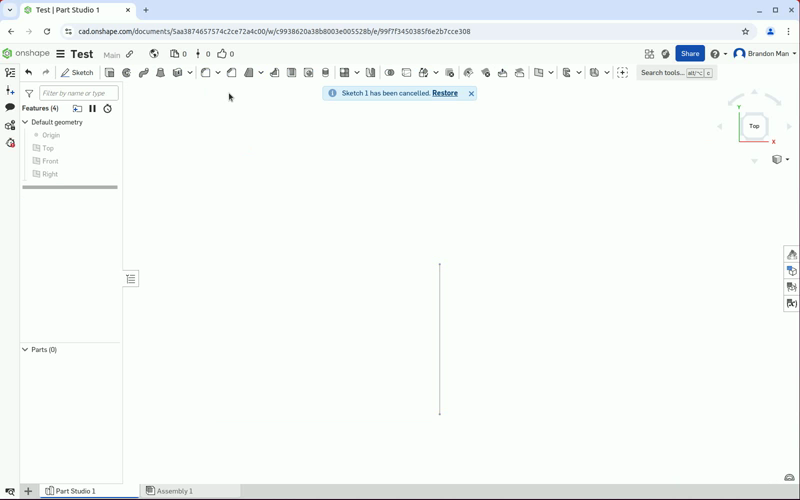
key(shift+s)
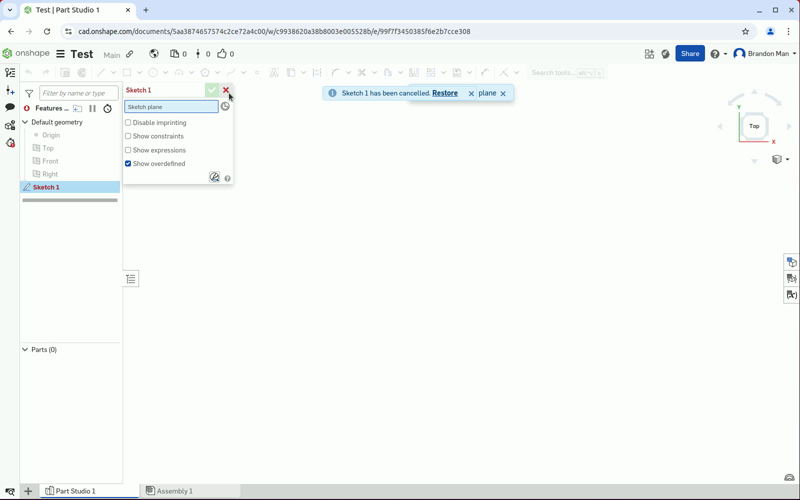
mouse_move(73, 150)
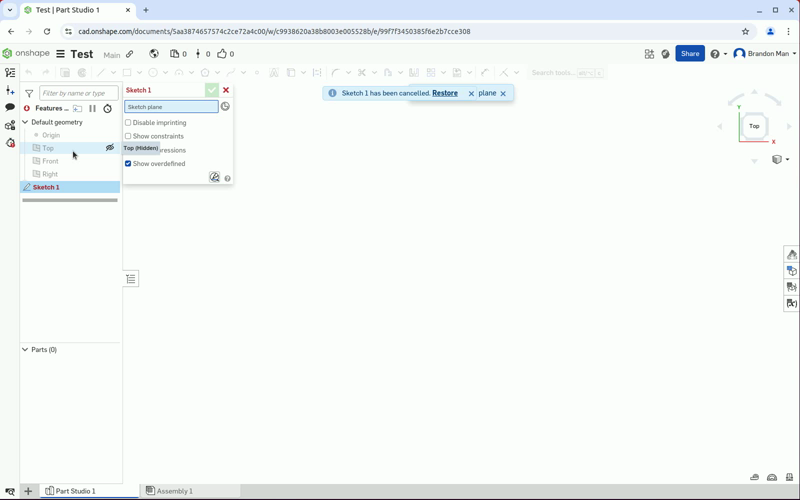
click(73, 150)
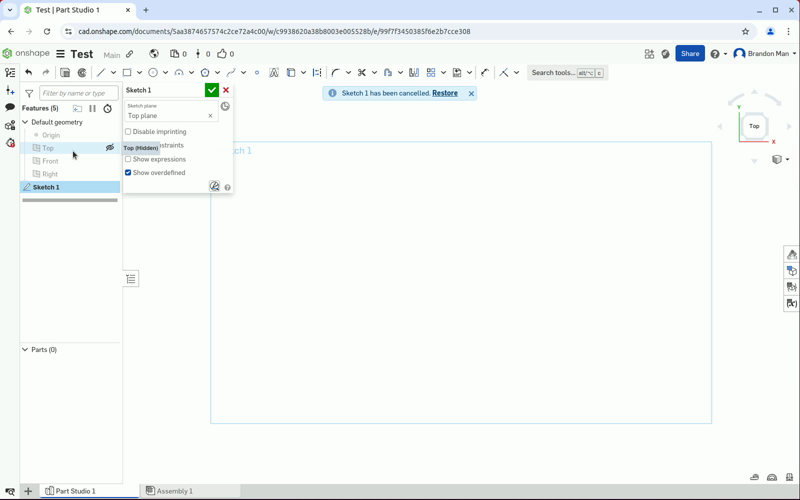
mouse_move(73, 352)
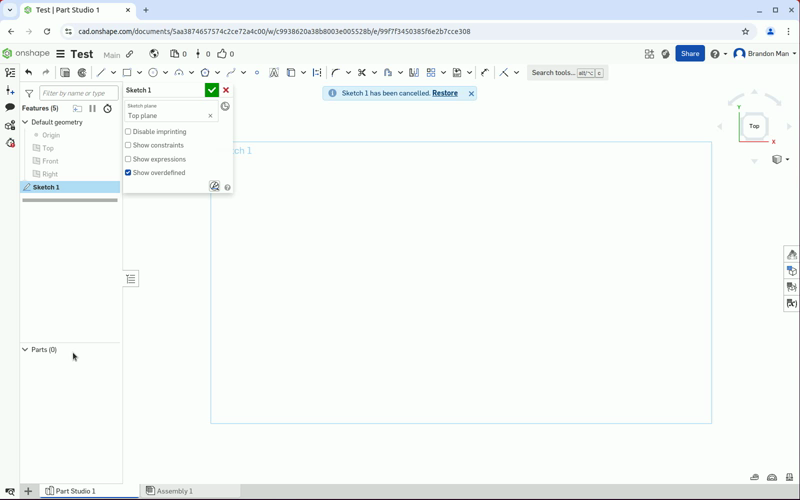
key(y)
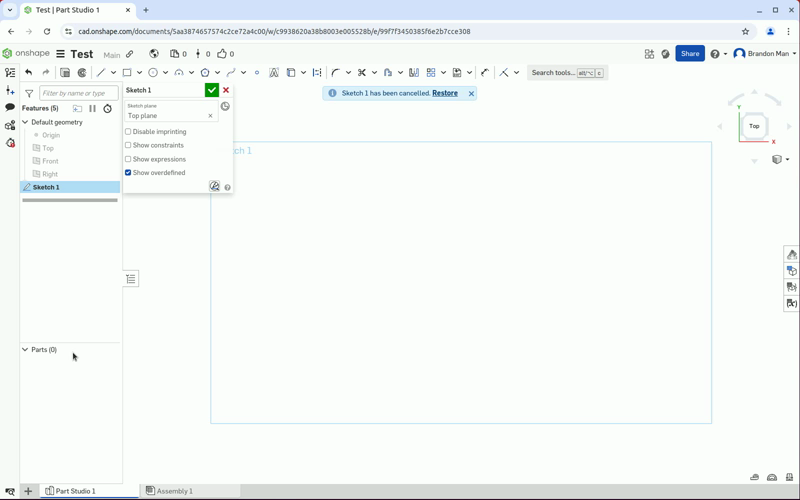
key(c)
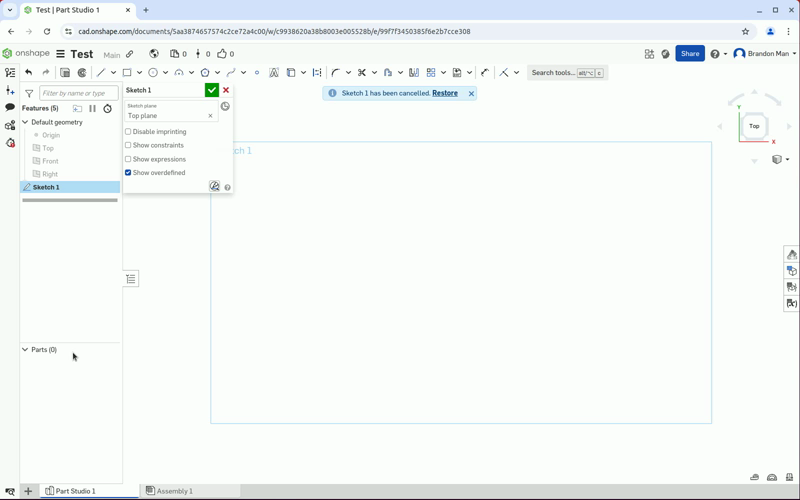
key_down(shift)
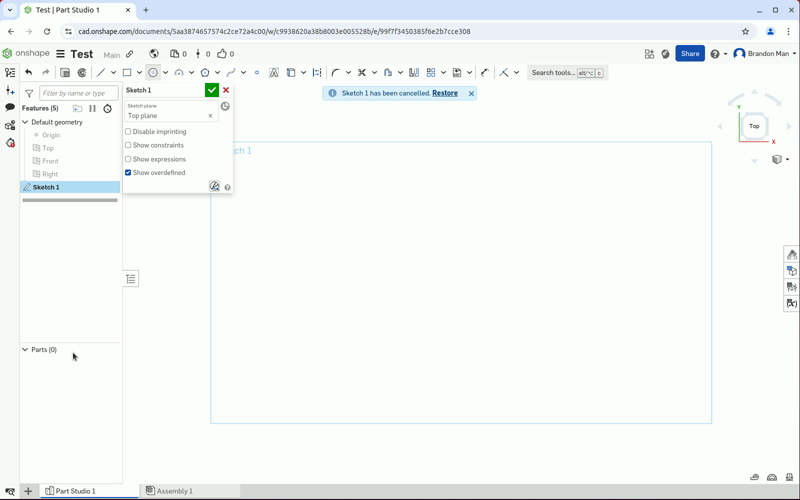
mouse_move(461, 282)
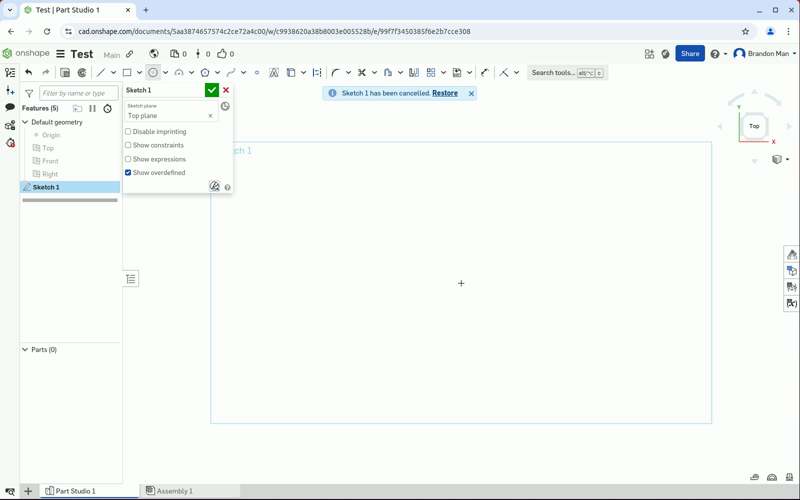
click(461, 282)
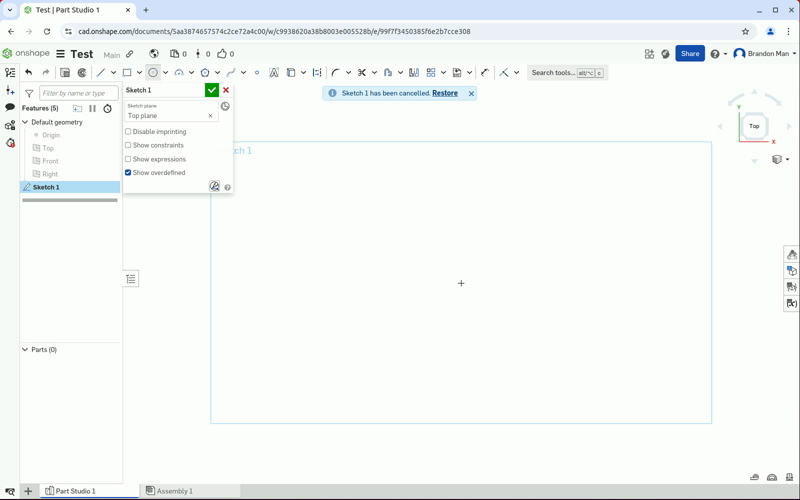
key_up(shift)
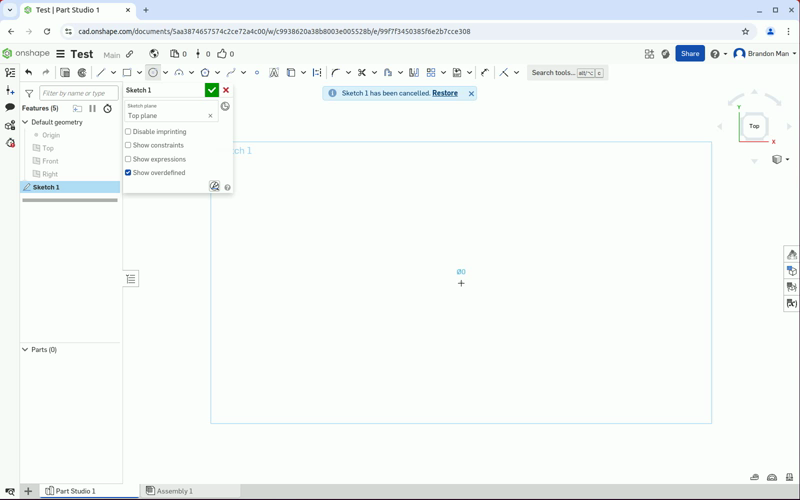
mouse_move(574, 282)
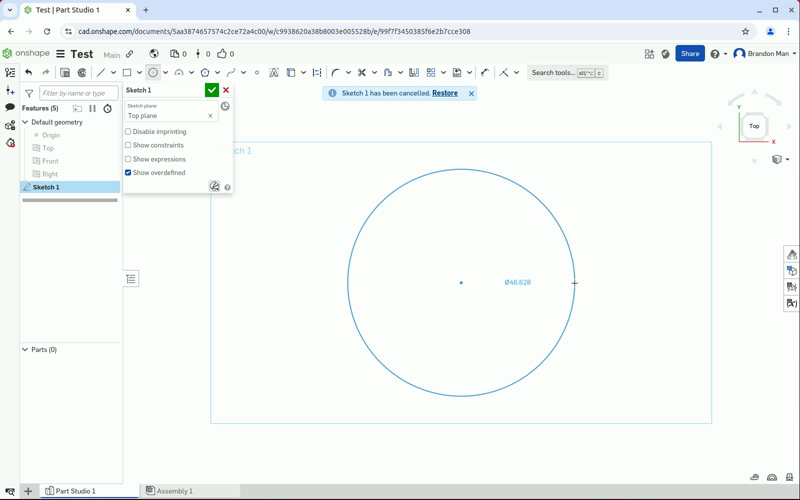
click(574, 282)
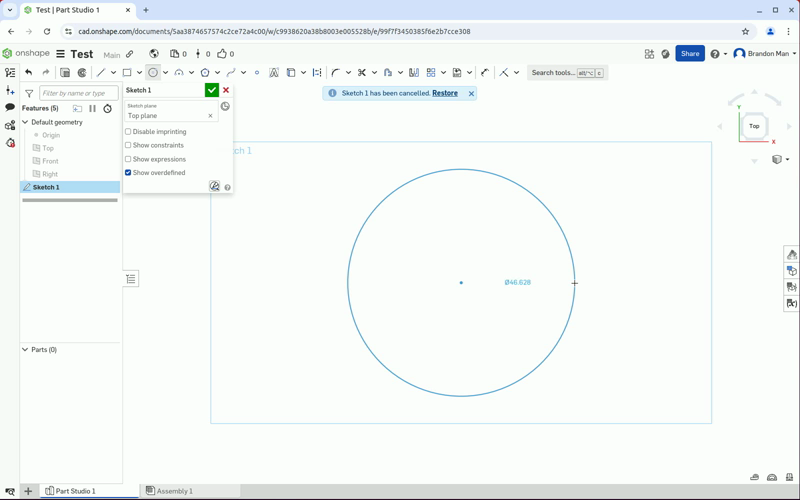
key(esc)
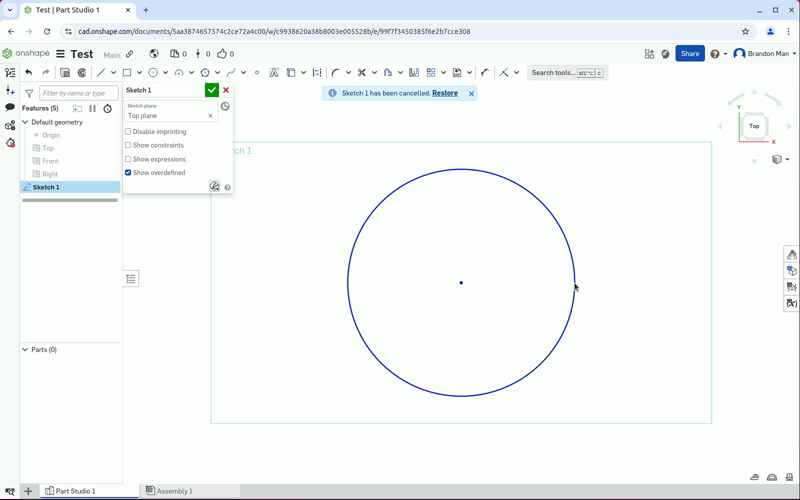
mouse_move(458, 227)
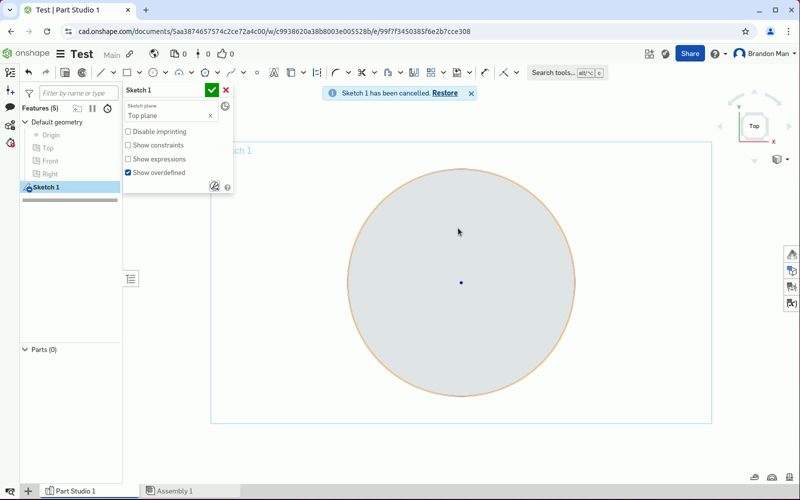
click(458, 227)
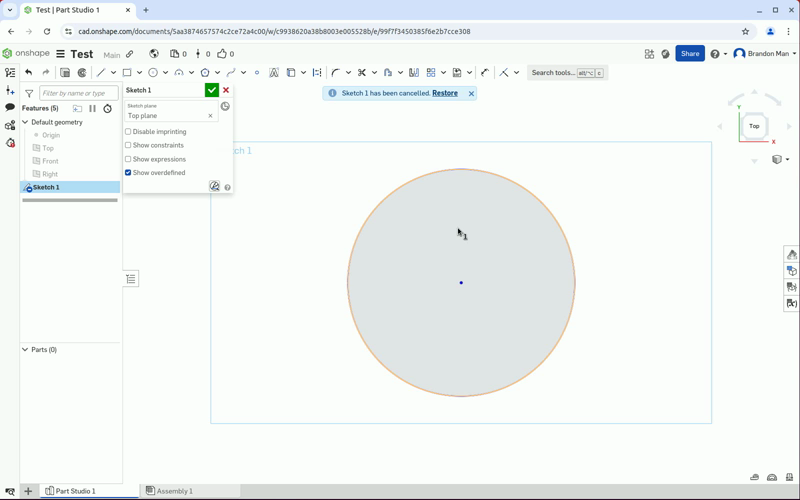
mouse_move(73, 352)
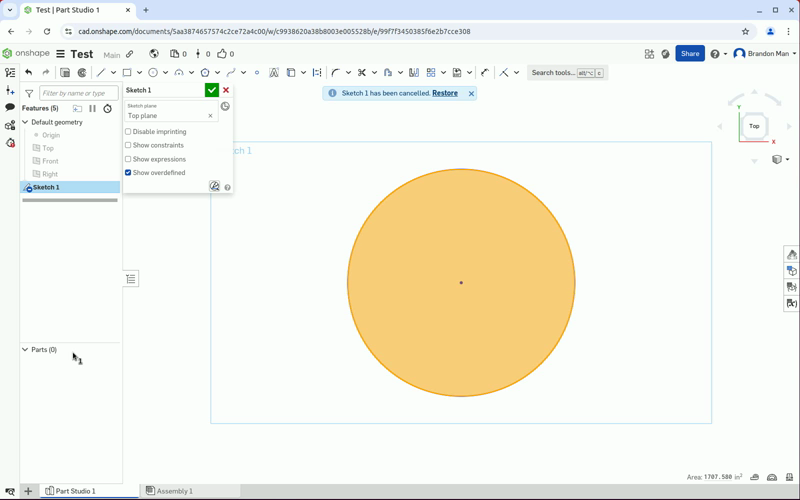
key(shift+y)
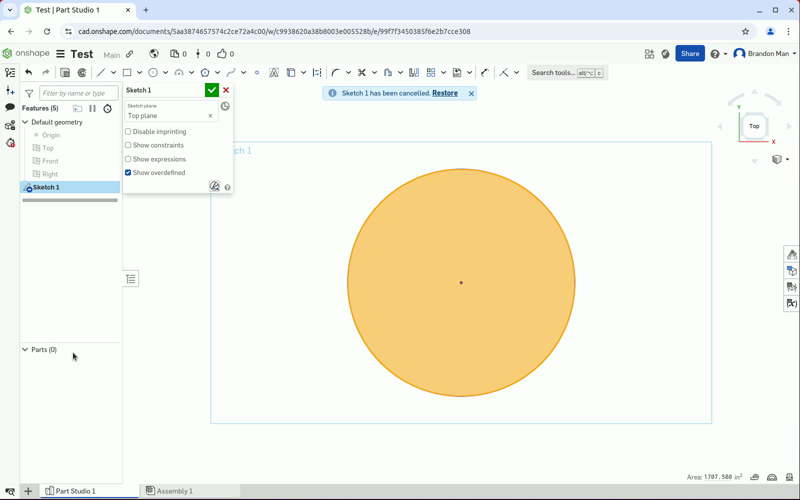
key(shift+e)
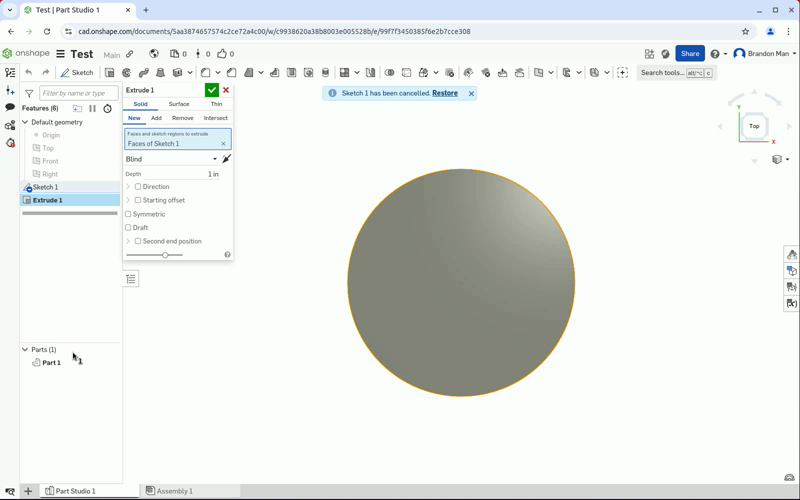
mouse_move(143, 106)
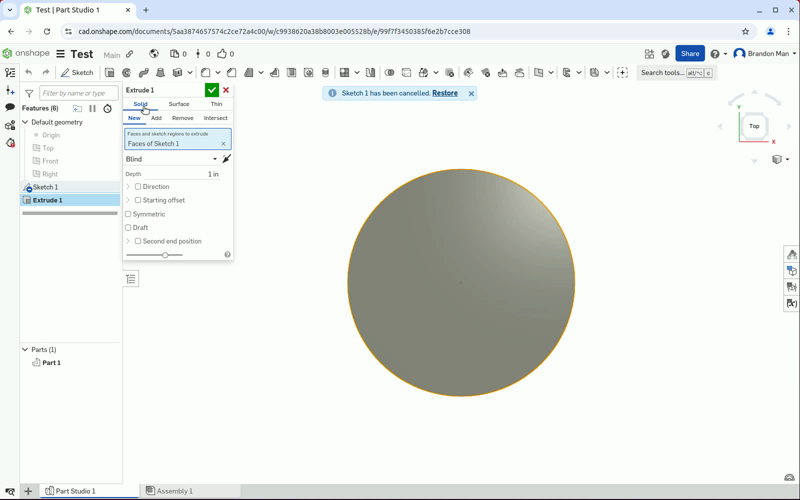
click(143, 106)
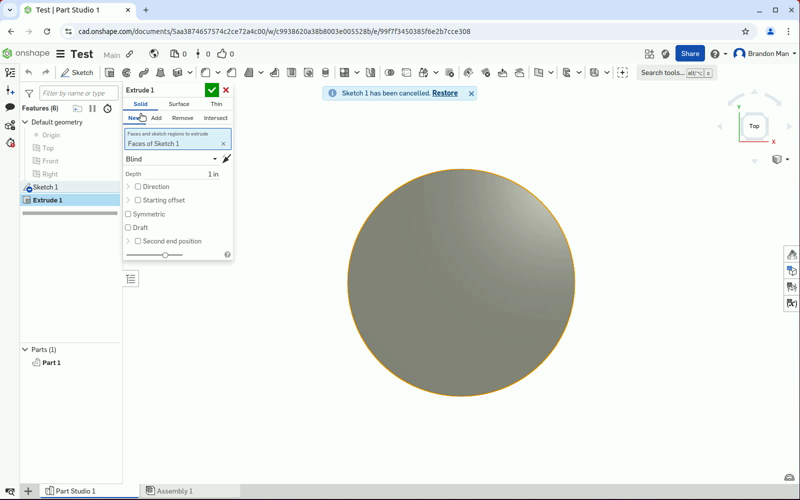
mouse_move(137, 120)
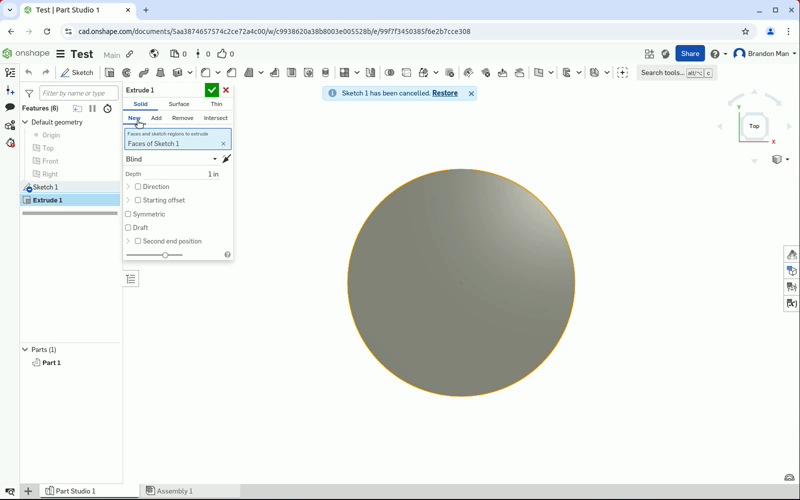
click(137, 120)
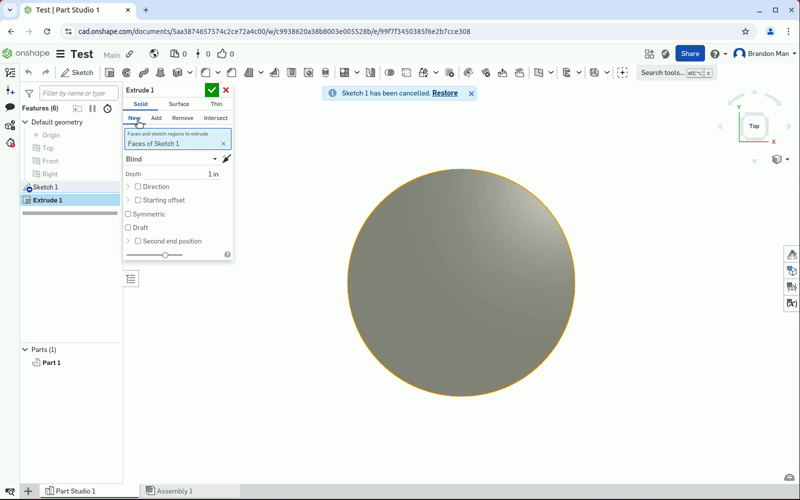
key(tab, 4)
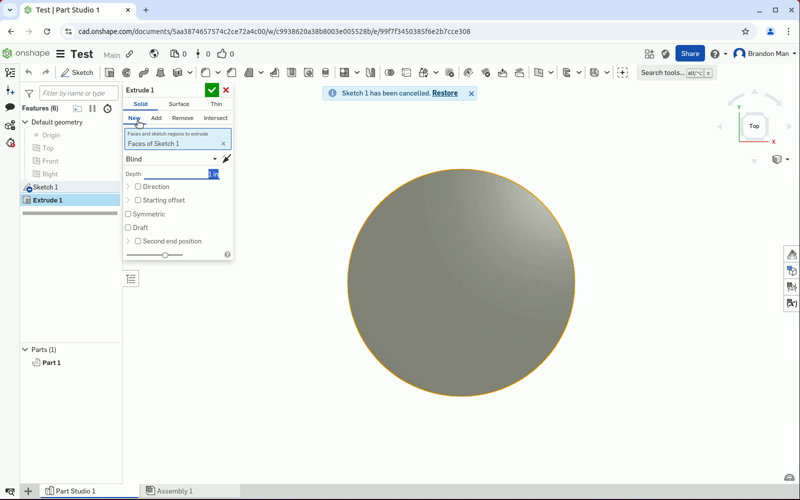
text(11.795)
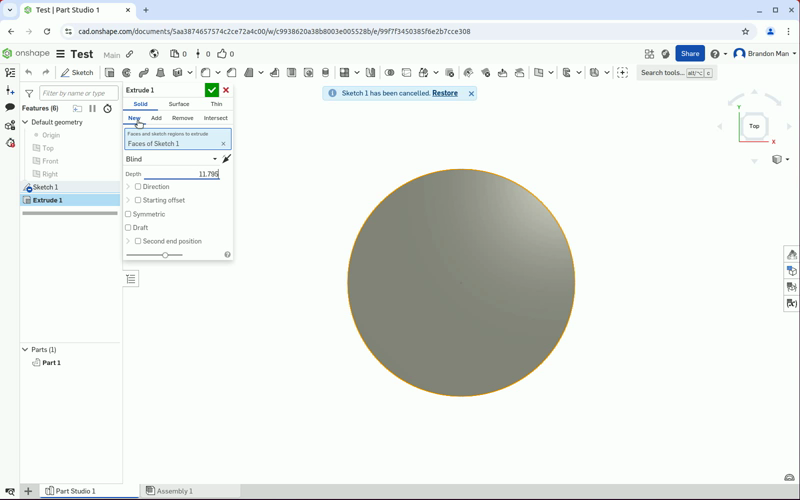
key(enter)
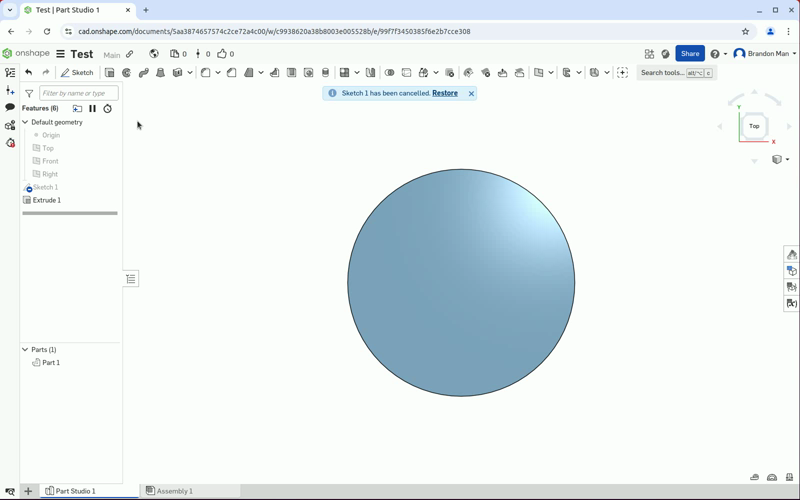
key(shift+h)
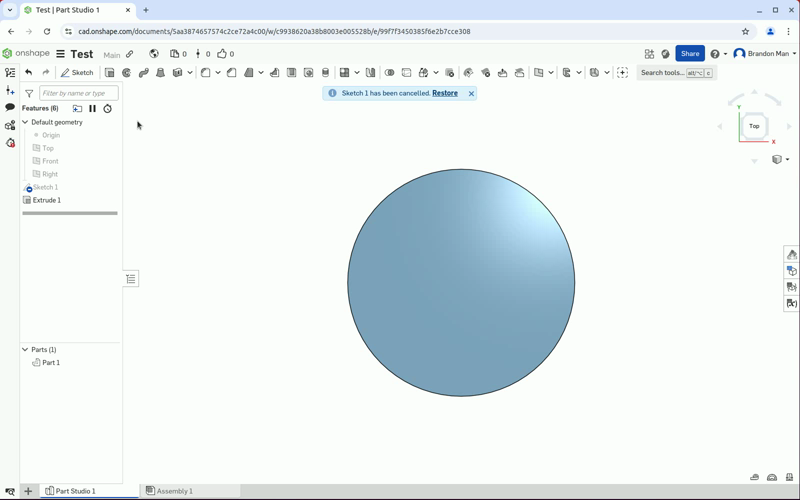
key(shift+h)
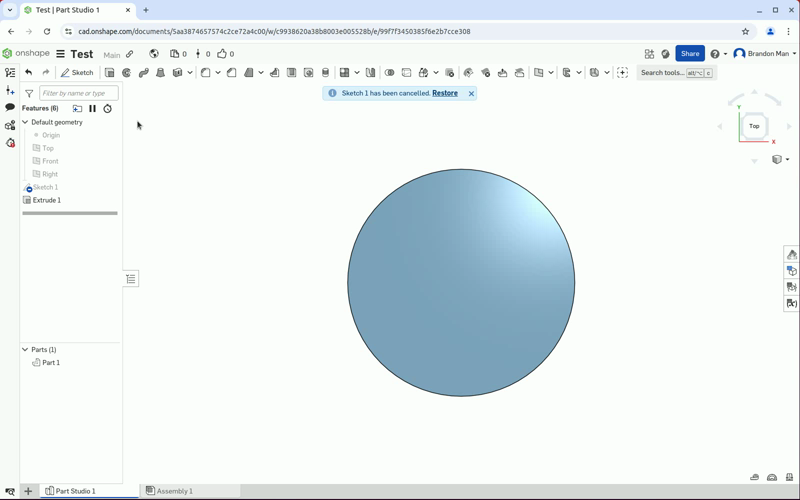
mouse_move(73, 189)
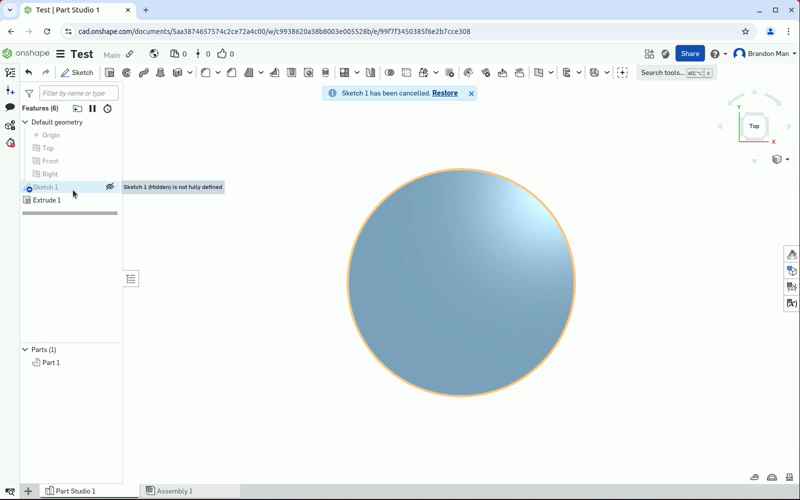
click(73, 189)
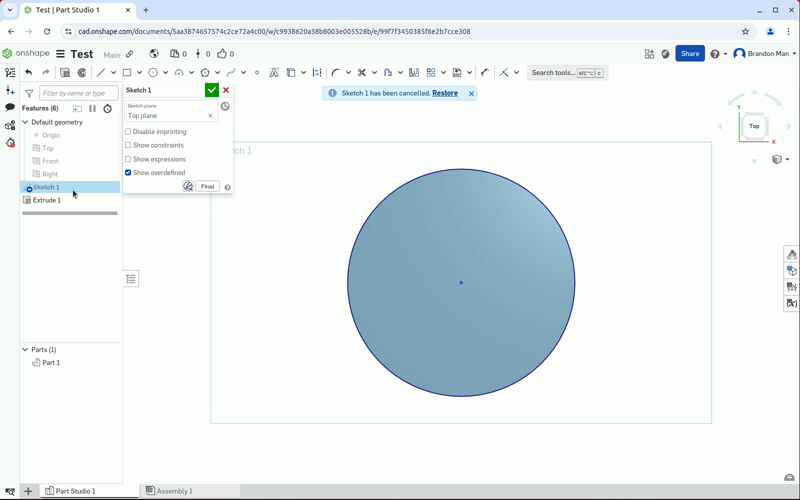
mouse_move(229, 92)
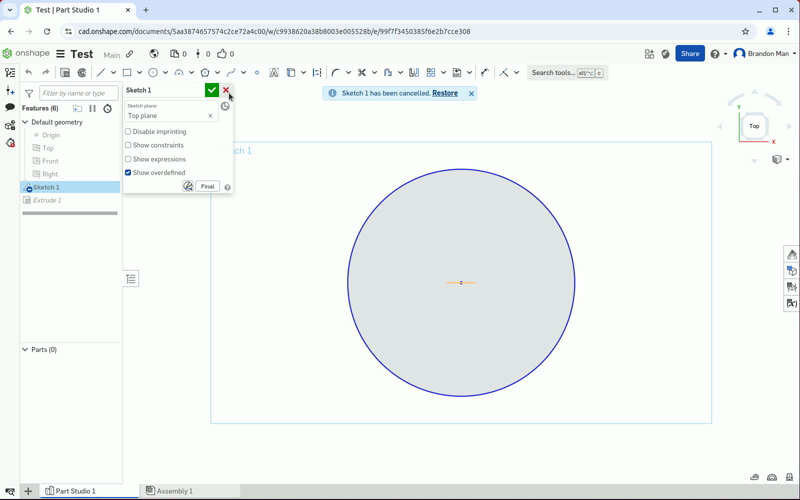
click(229, 92)
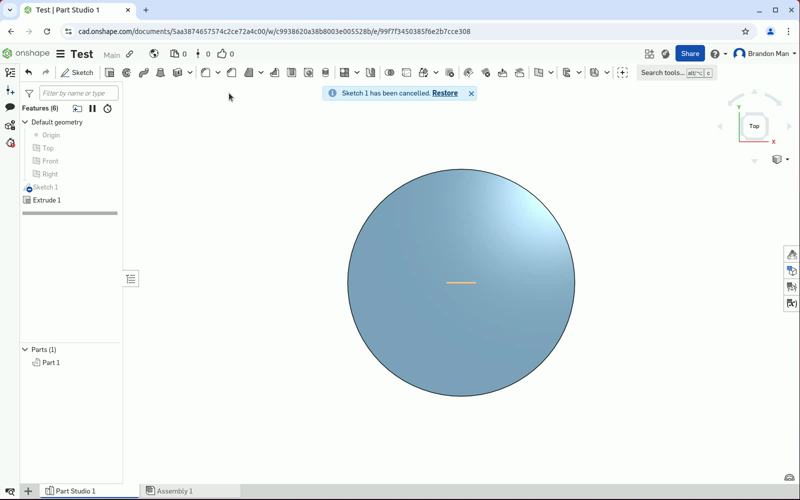
mouse_move(541, 75)
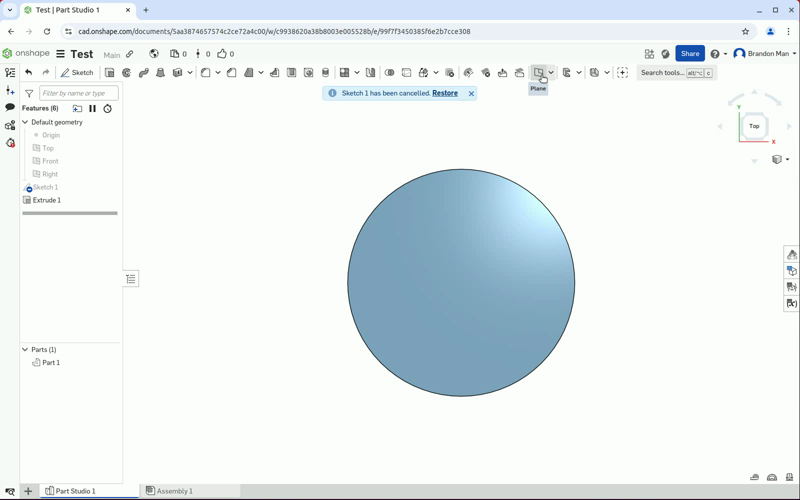
click(541, 75)
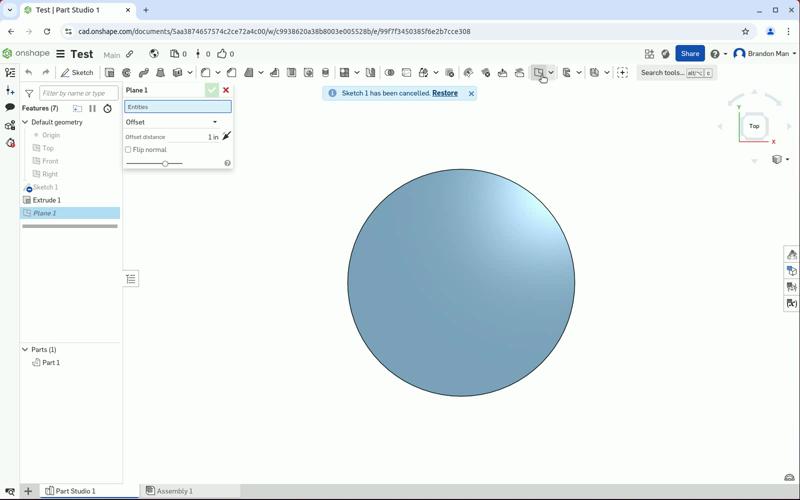
mouse_move(73, 150)
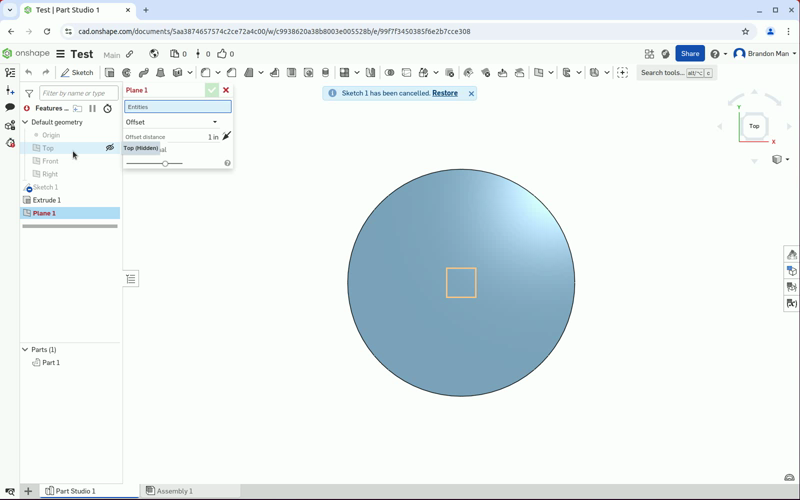
click(73, 150)
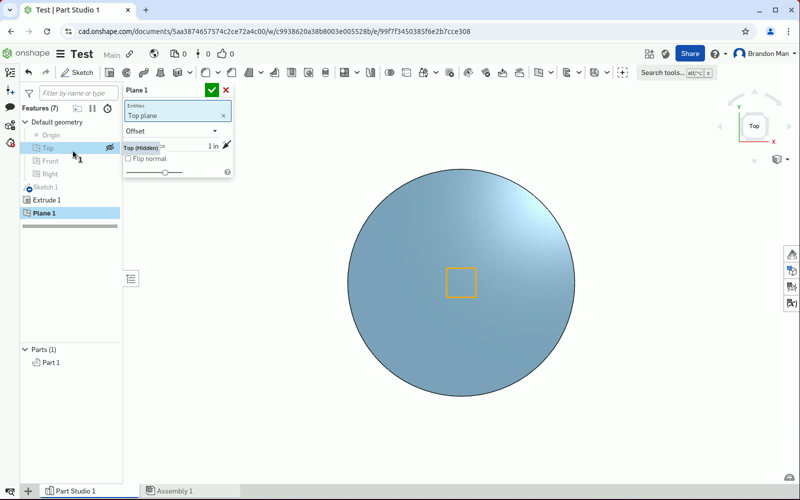
key(tab, 2)
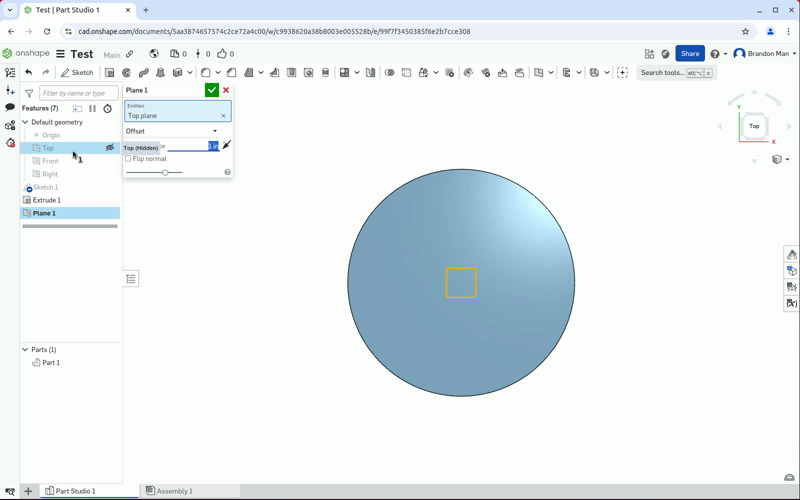
text(11.801)
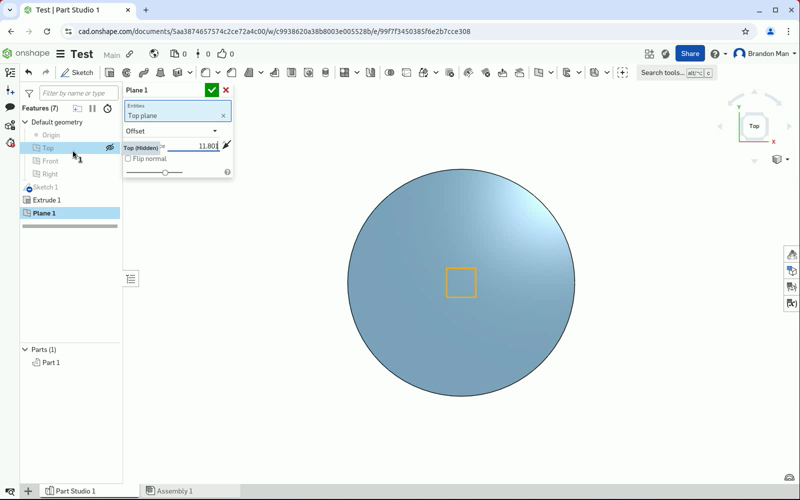
key(enter, 2)
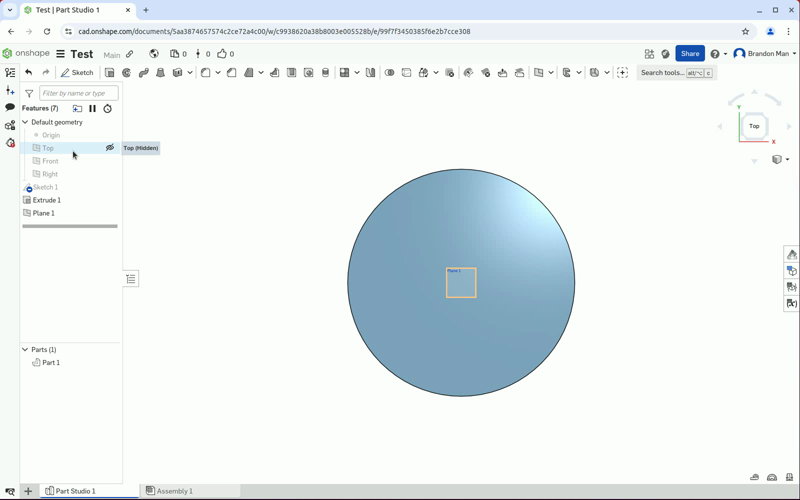
key(shift+s)
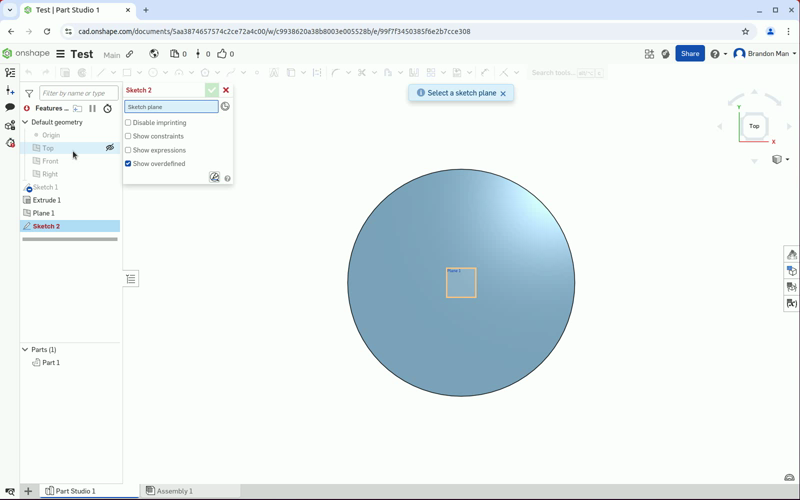
mouse_move(73, 215)
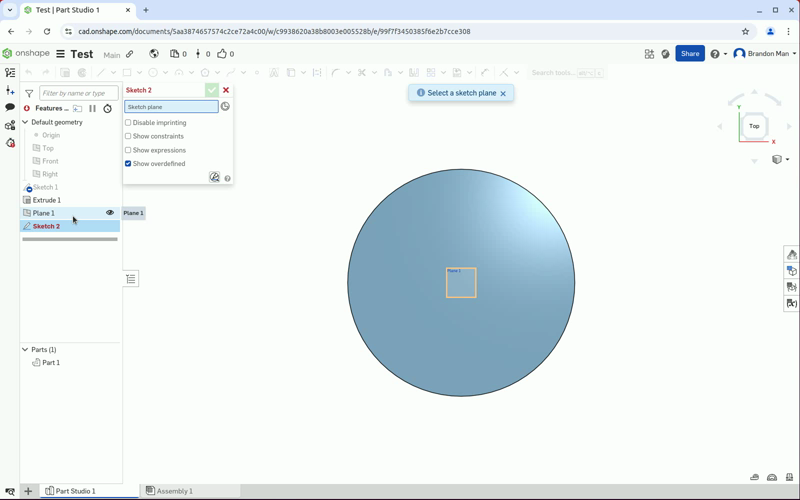
click(73, 215)
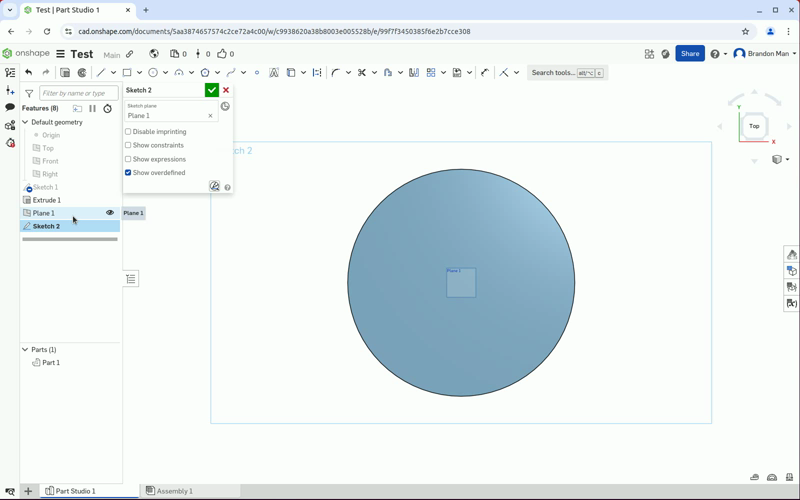
mouse_move(73, 352)
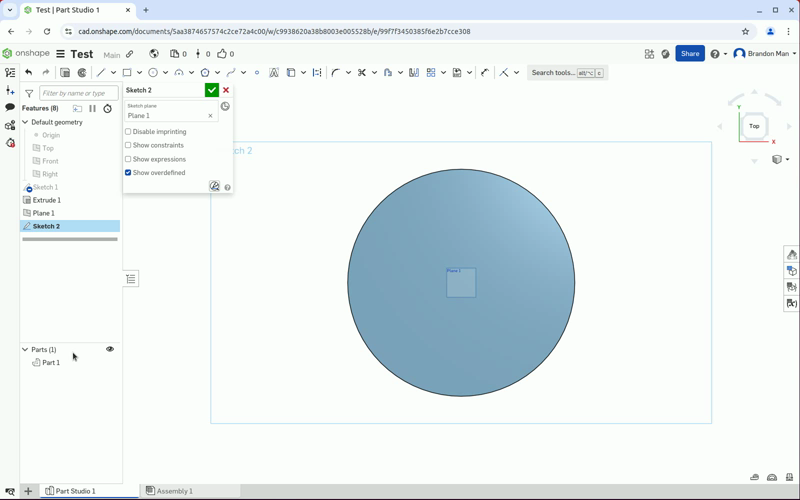
key(y)
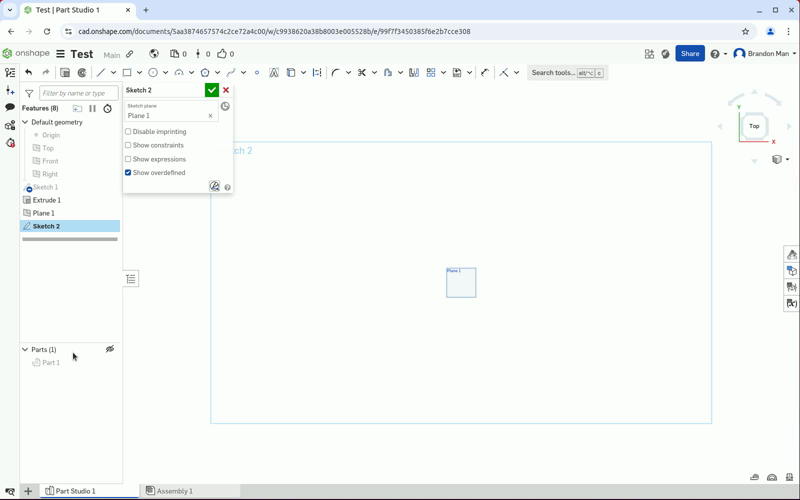
key(l)
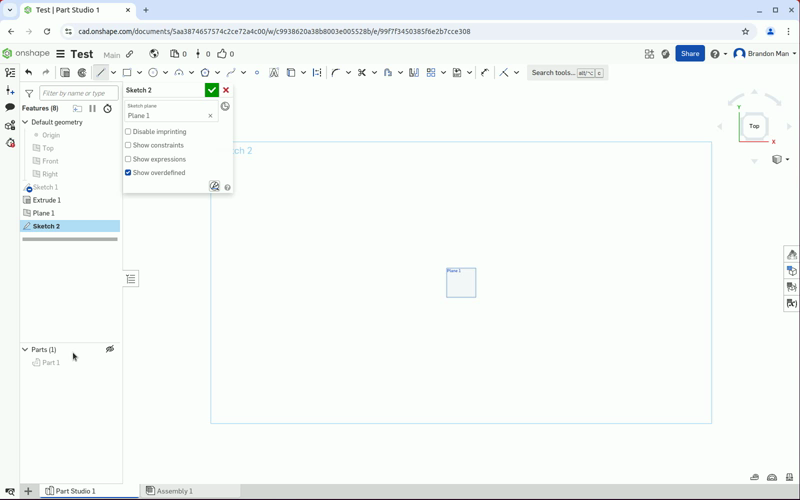
key_down(shift)
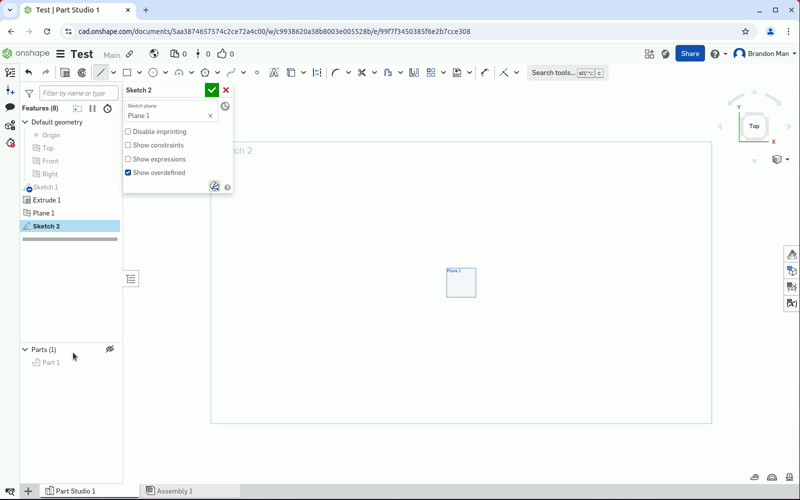
mouse_move(348, 282)
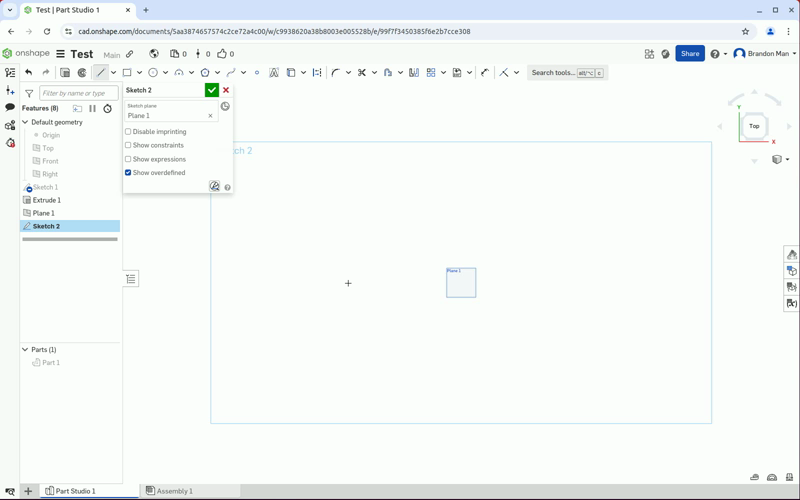
click(348, 282)
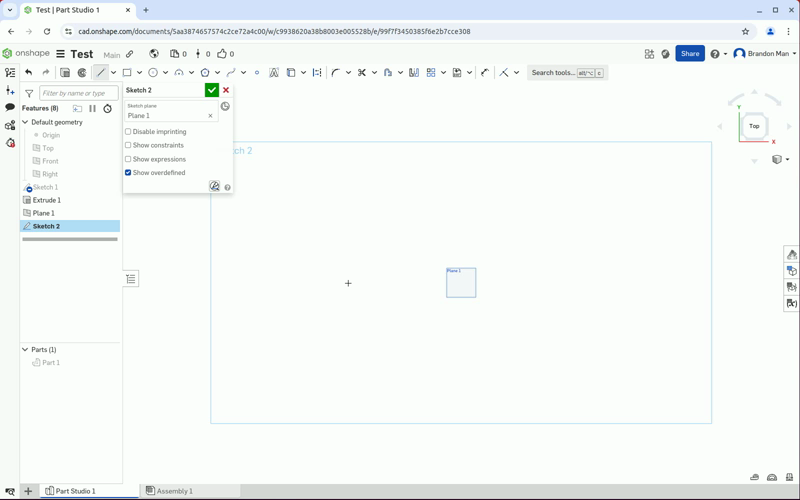
key_up(shift)
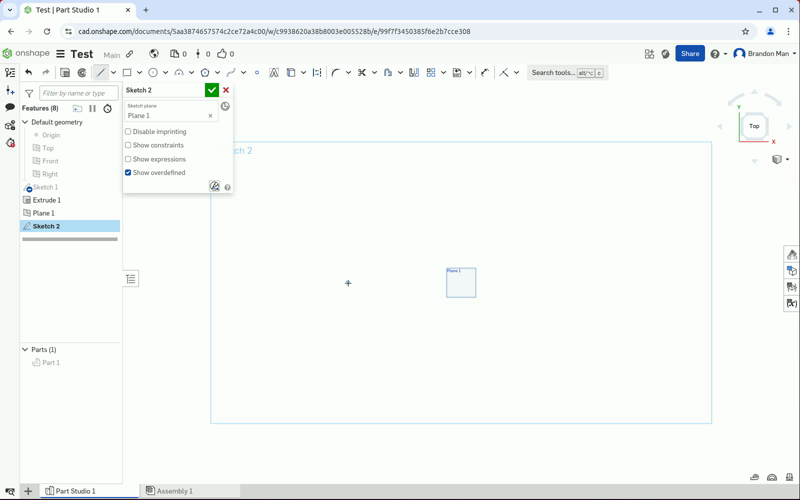
key_down(shift)
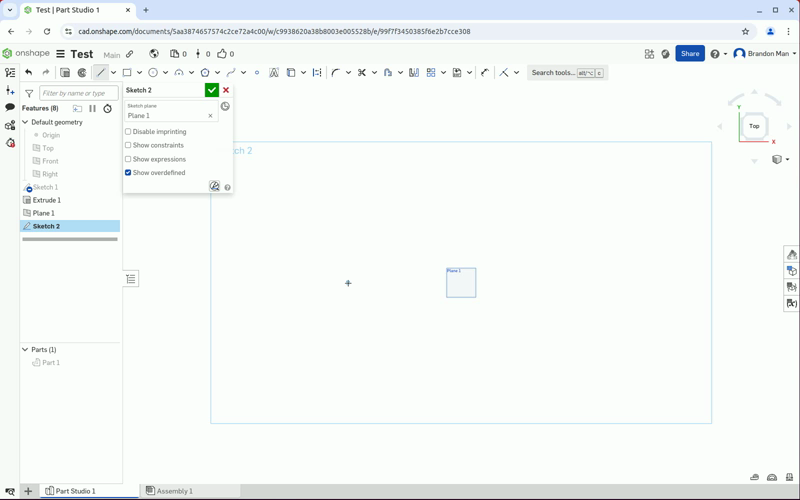
mouse_move(461, 396)
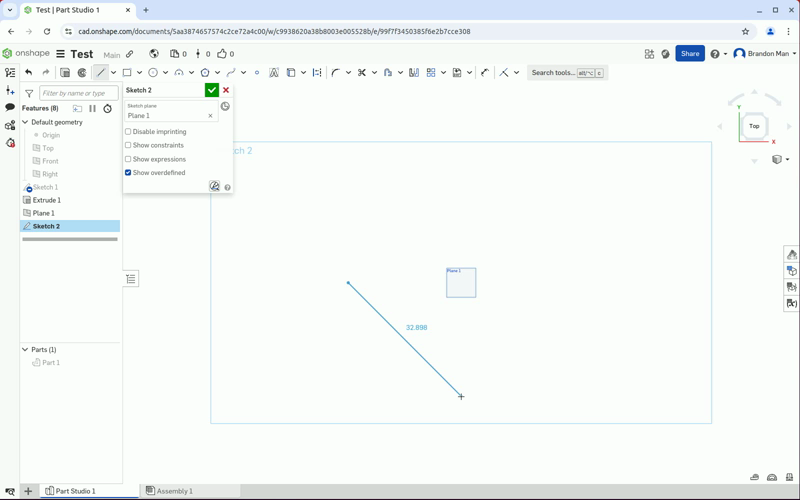
click(461, 396)
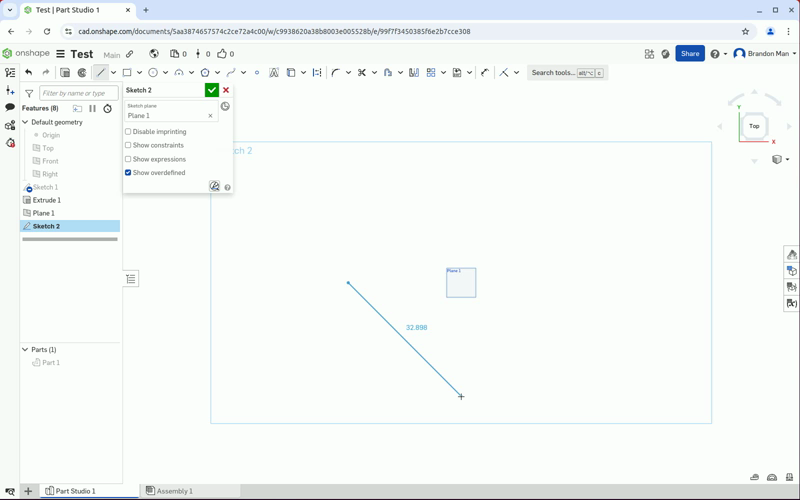
key_up(shift)
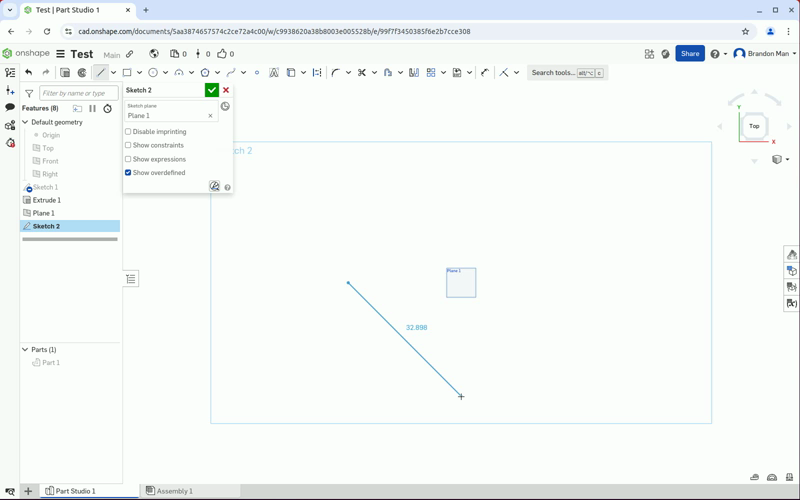
key_down(shift)
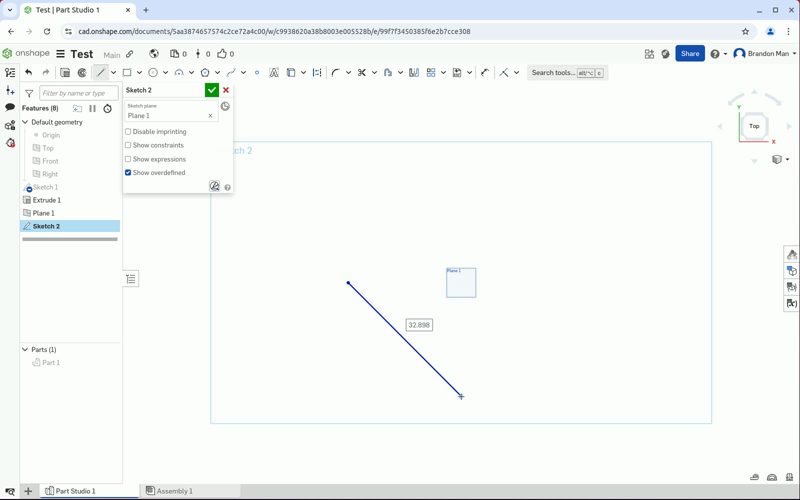
mouse_move(572, 282)
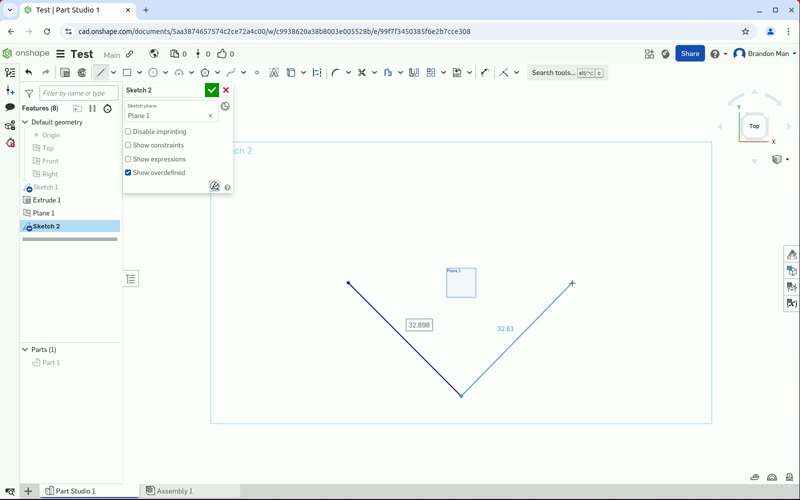
click(572, 282)
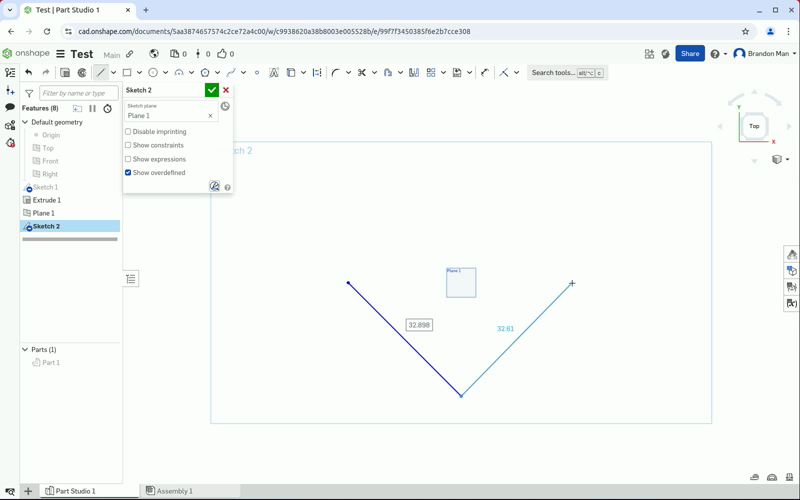
key_up(shift)
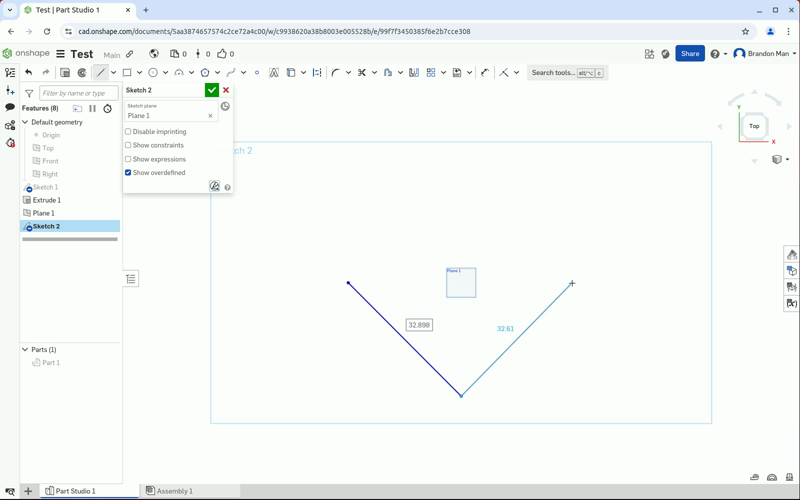
key_down(shift)
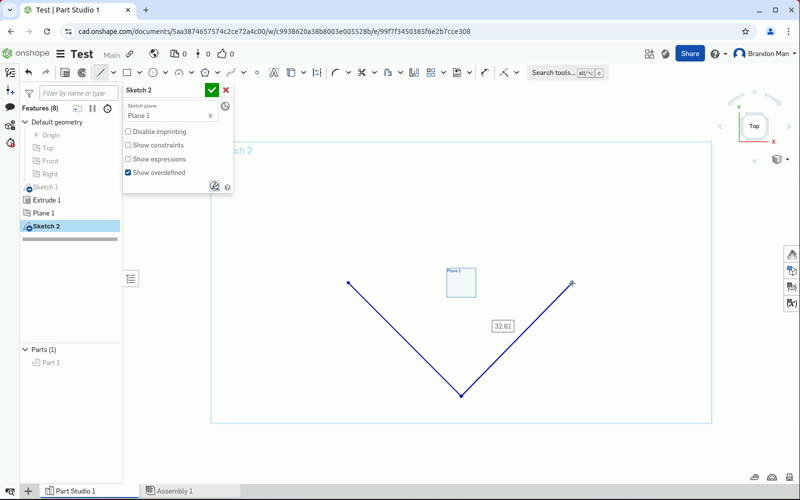
mouse_move(461, 169)
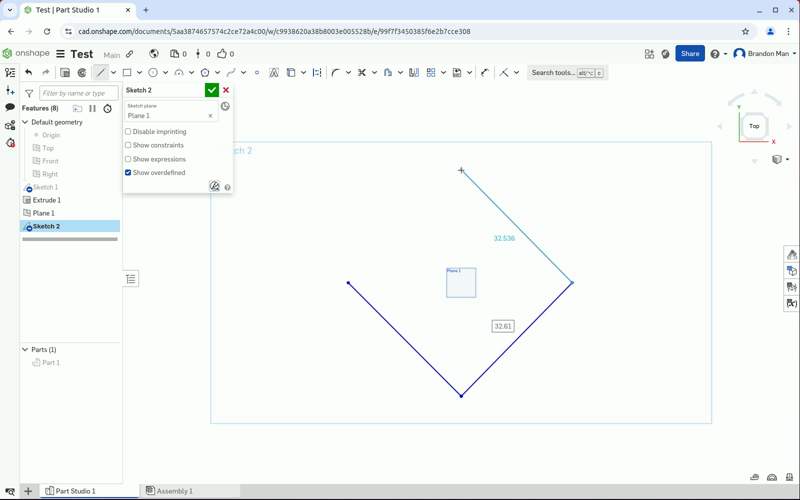
click(461, 169)
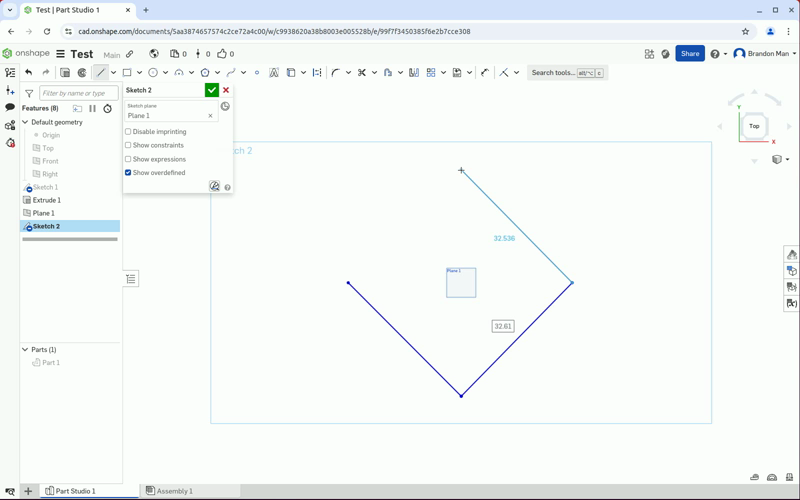
key_up(shift)
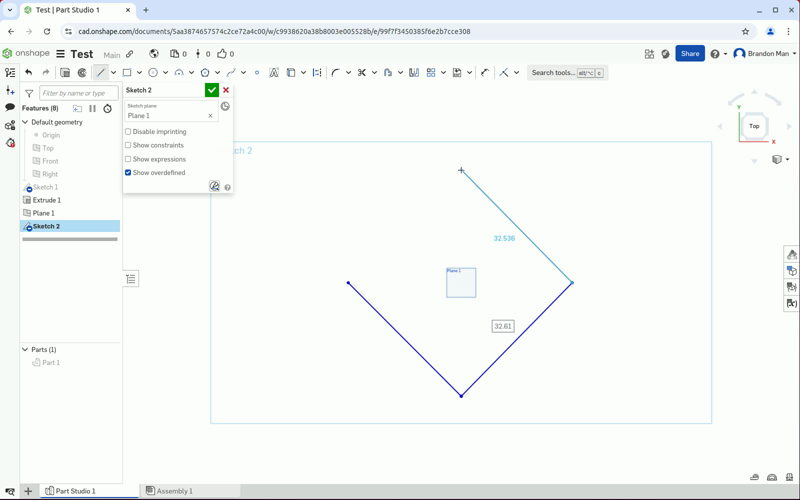
key_down(shift)
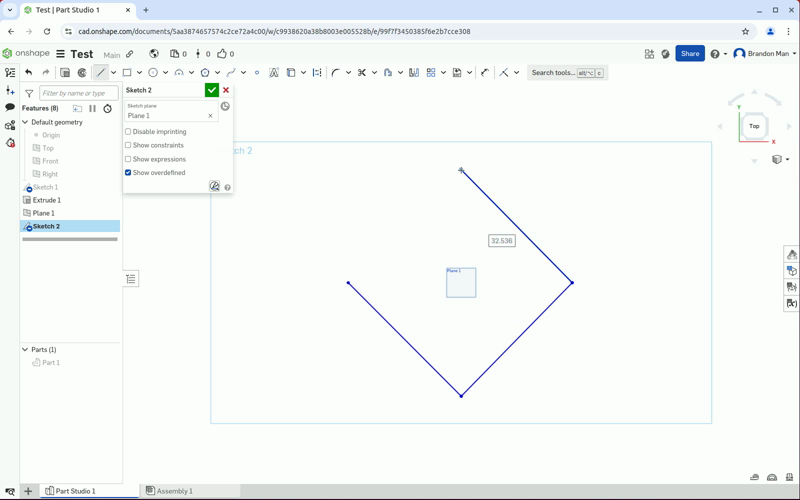
mouse_move(348, 282)
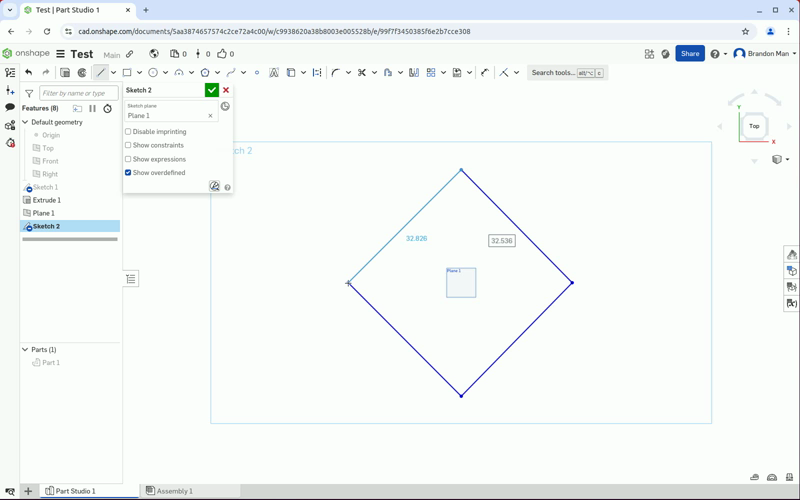
key_up(shift)
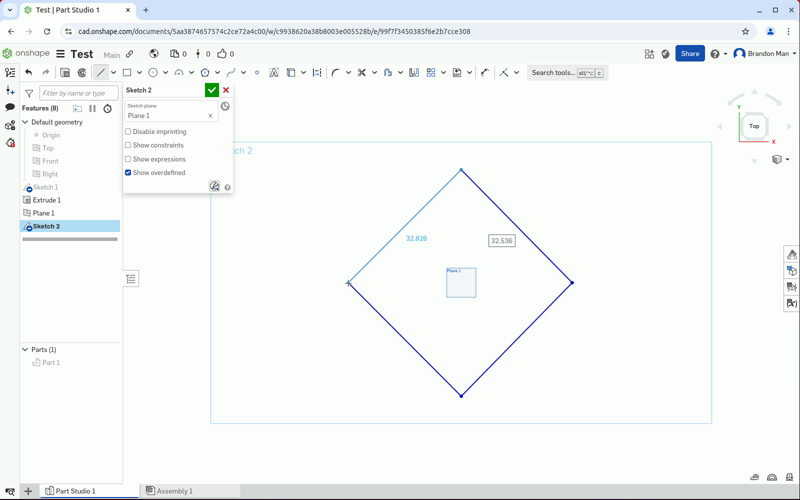
click(348, 282)
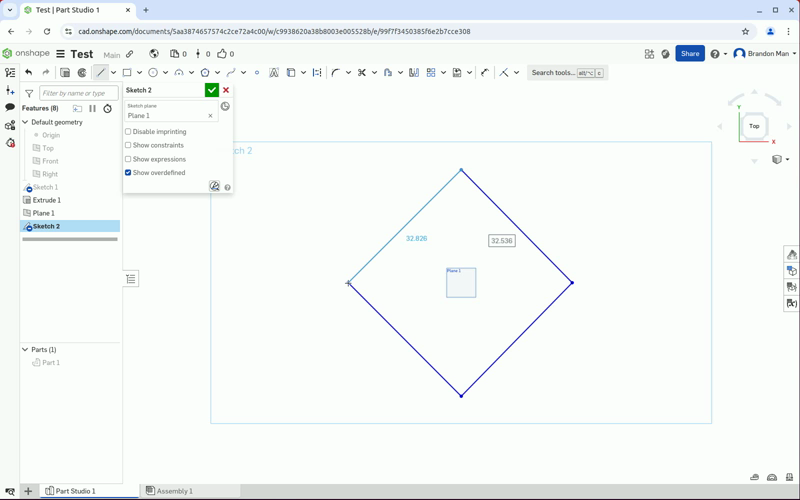
key(esc)
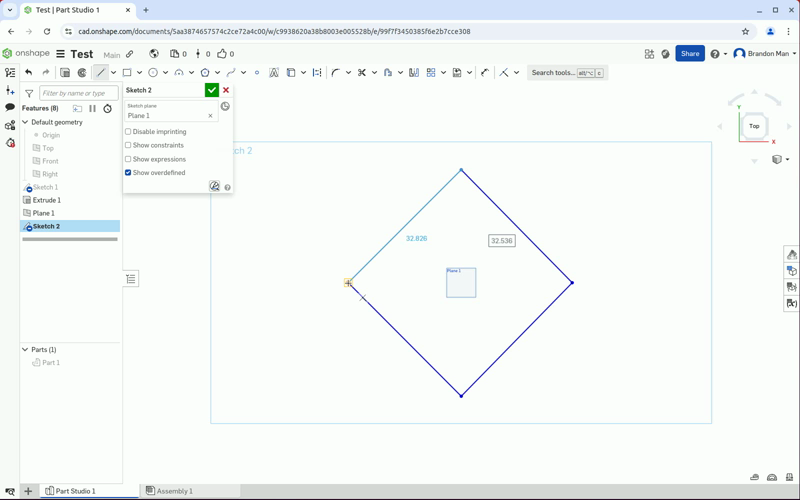
key(l)
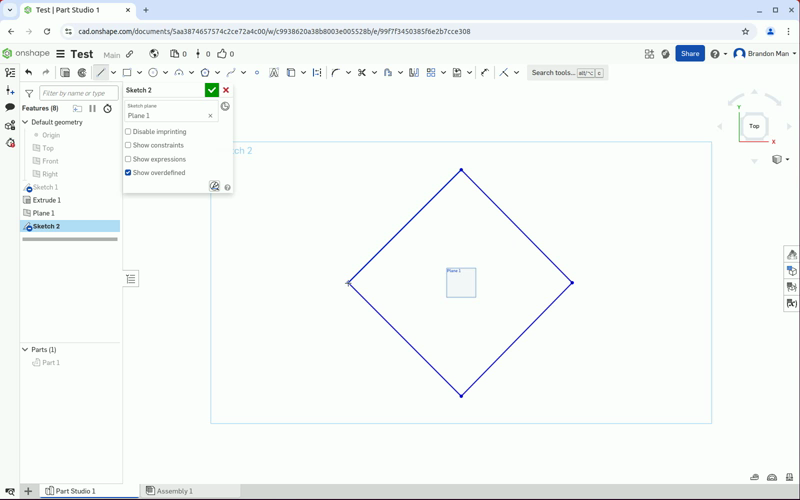
key_down(shift)
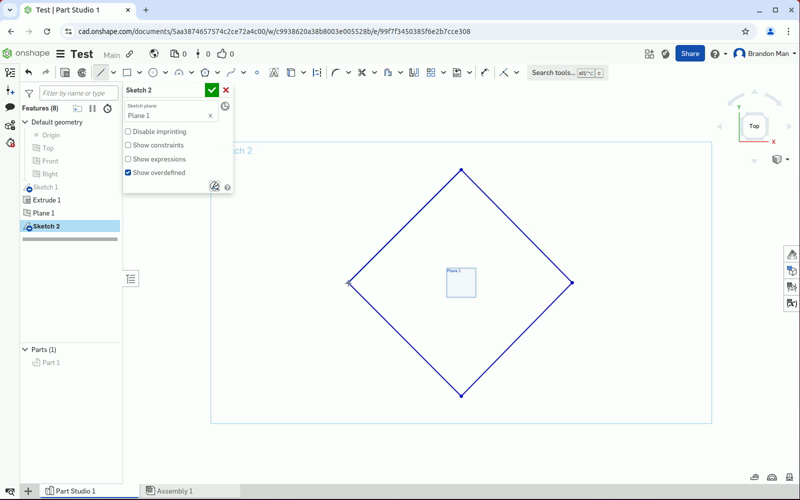
mouse_move(374, 282)
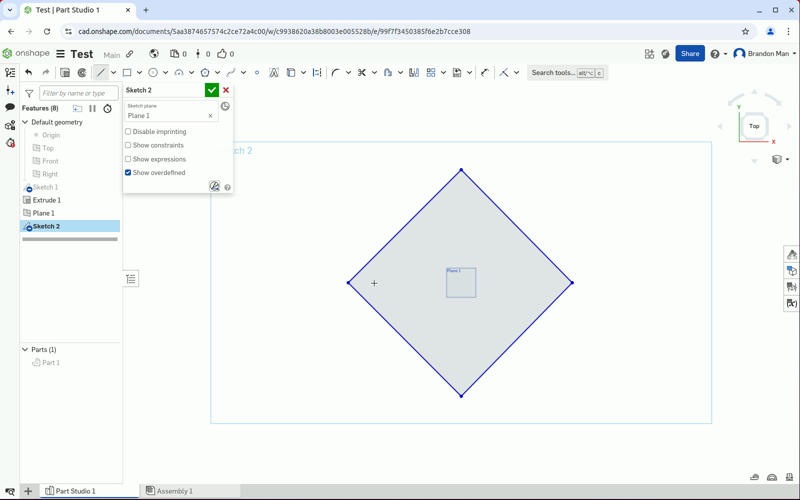
click(374, 282)
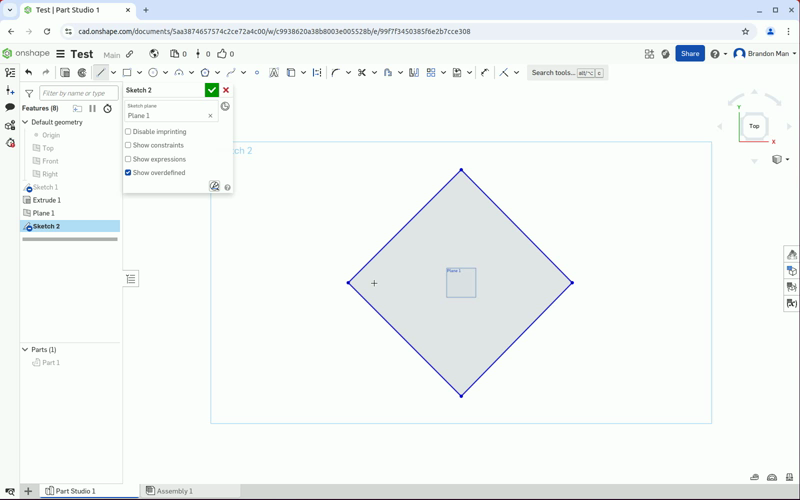
key_up(shift)
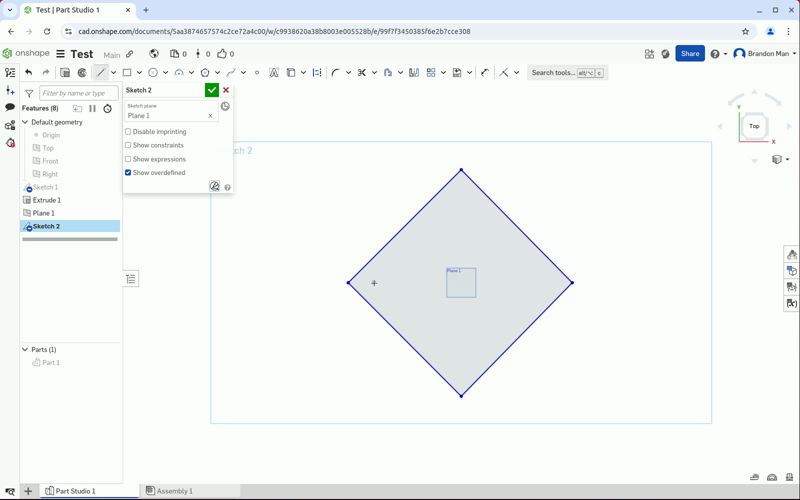
key_down(shift)
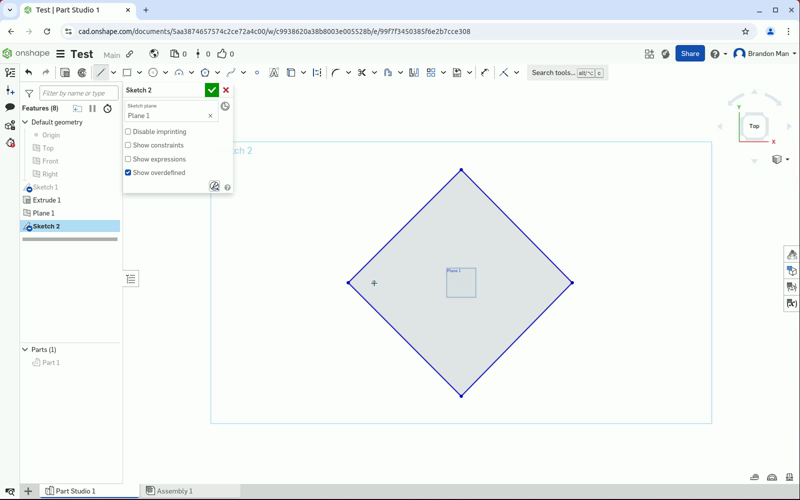
mouse_move(461, 367)
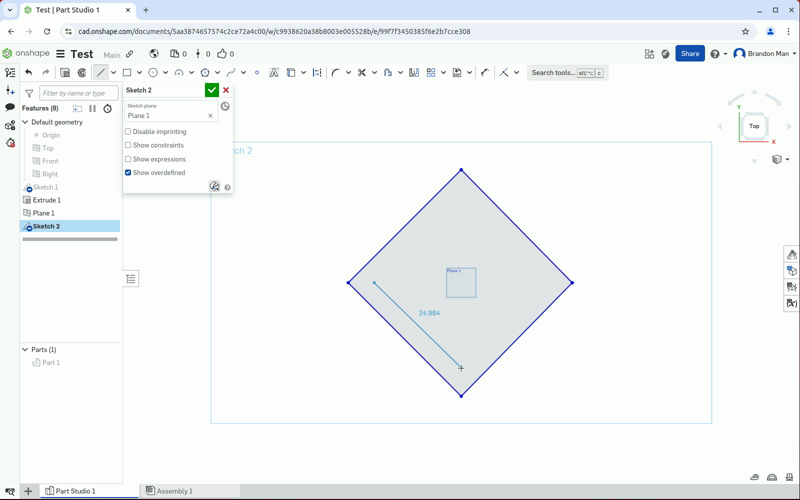
click(461, 367)
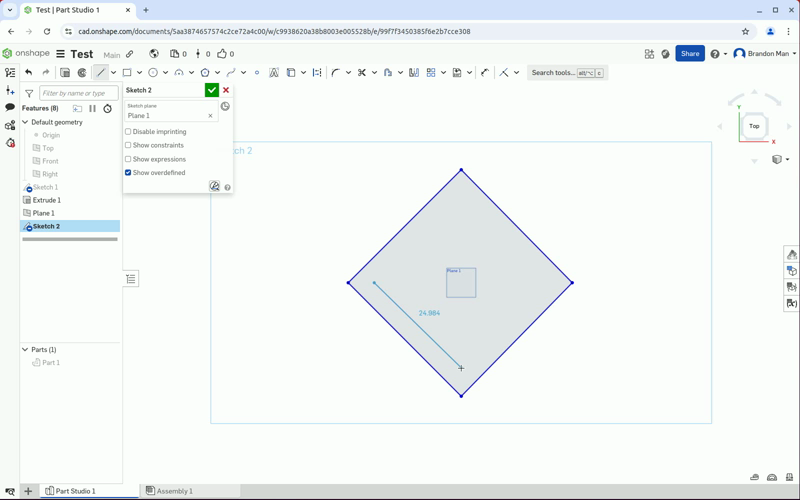
key_up(shift)
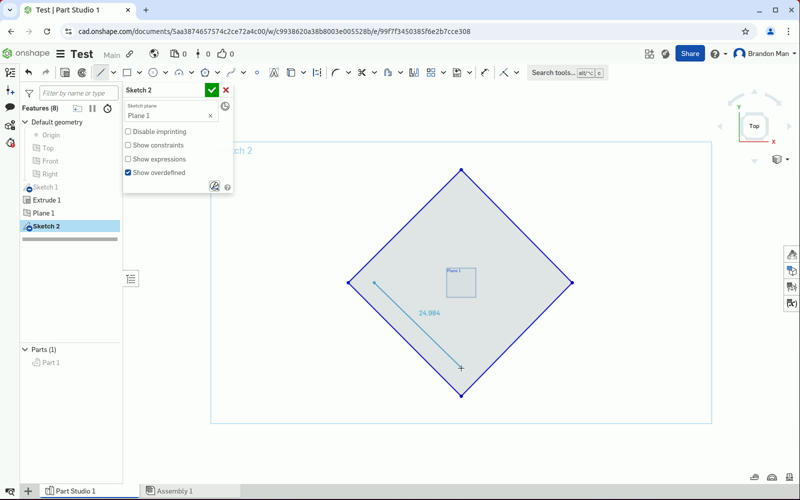
key_down(shift)
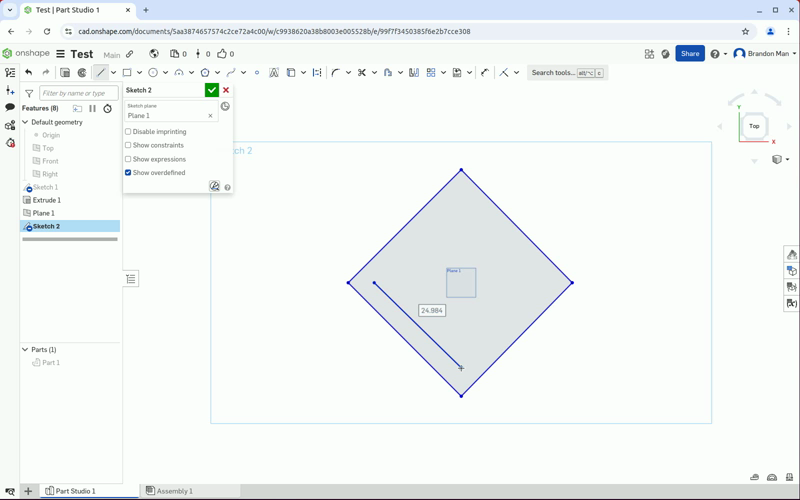
mouse_move(546, 282)
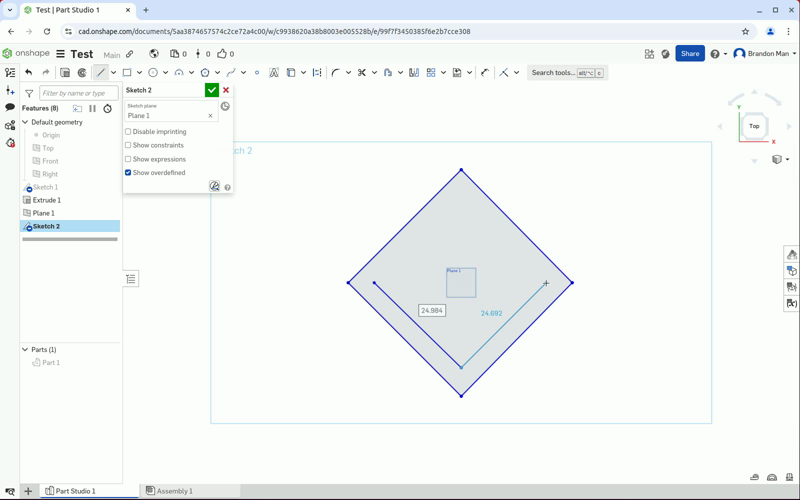
click(546, 282)
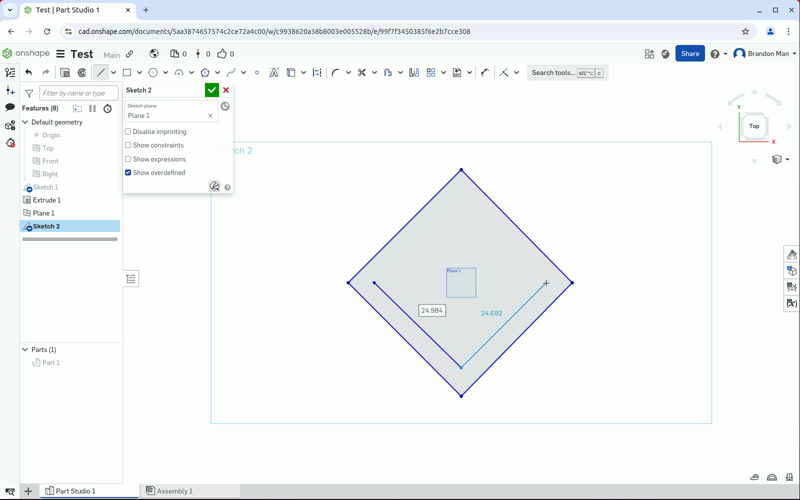
key_up(shift)
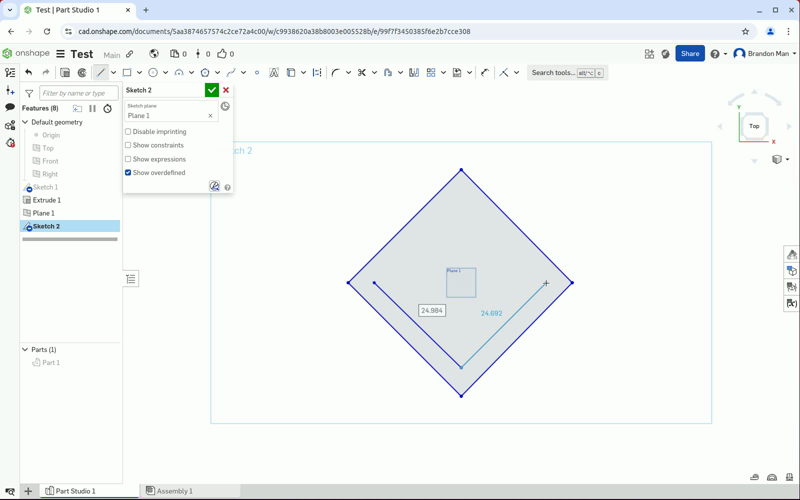
key_down(shift)
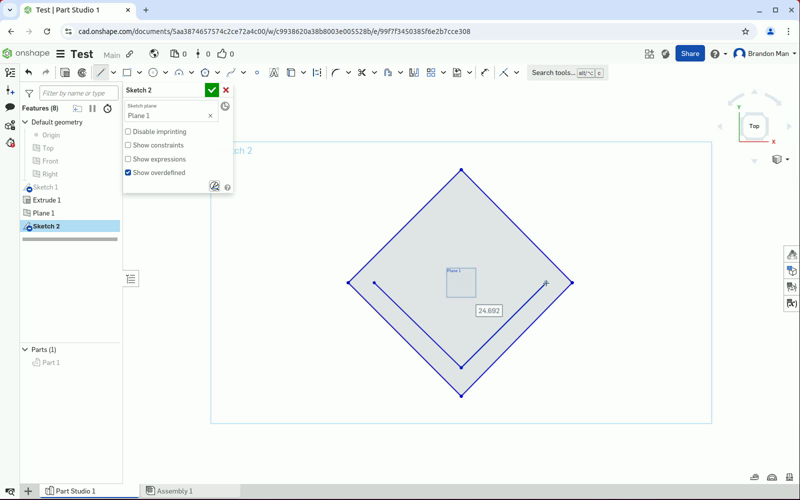
mouse_move(461, 198)
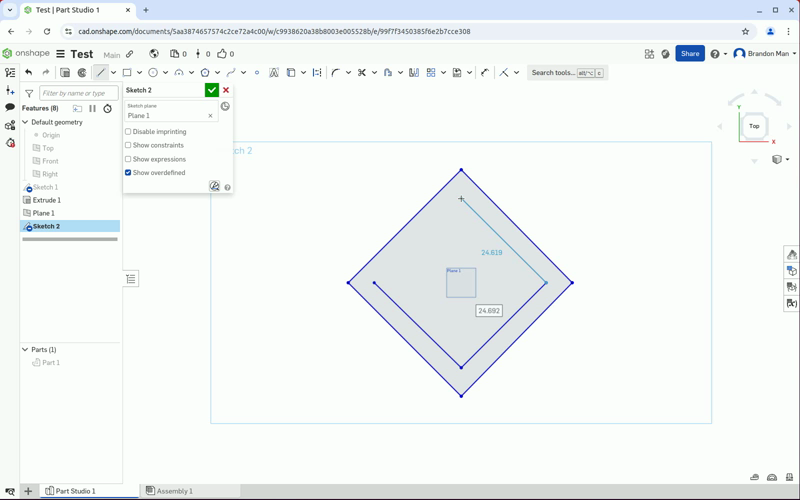
click(461, 198)
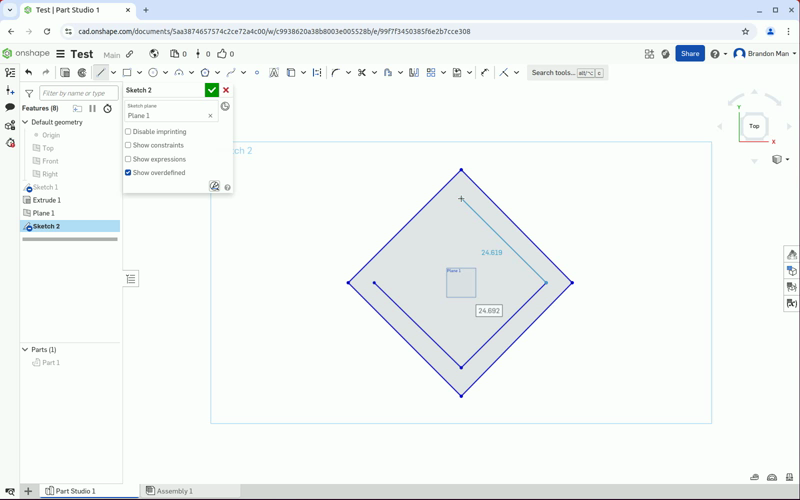
key_up(shift)
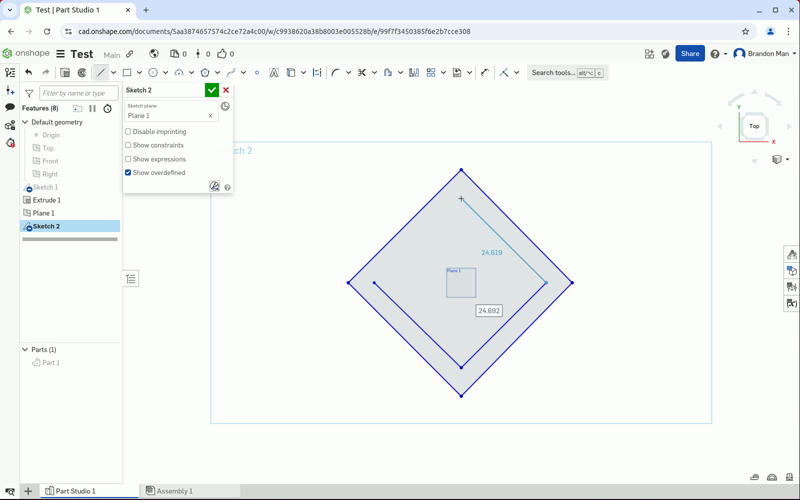
key_down(shift)
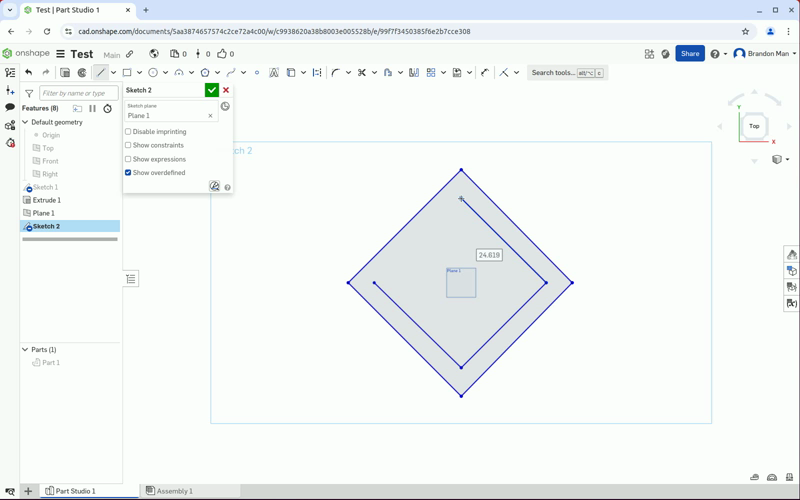
mouse_move(374, 282)
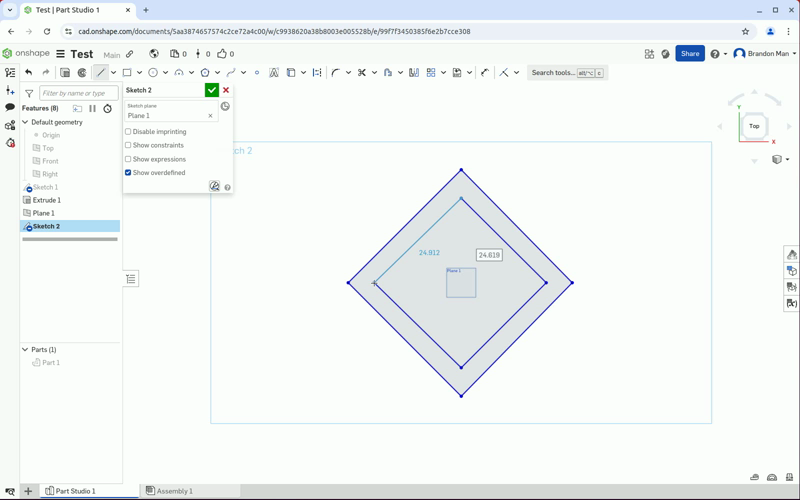
key_up(shift)
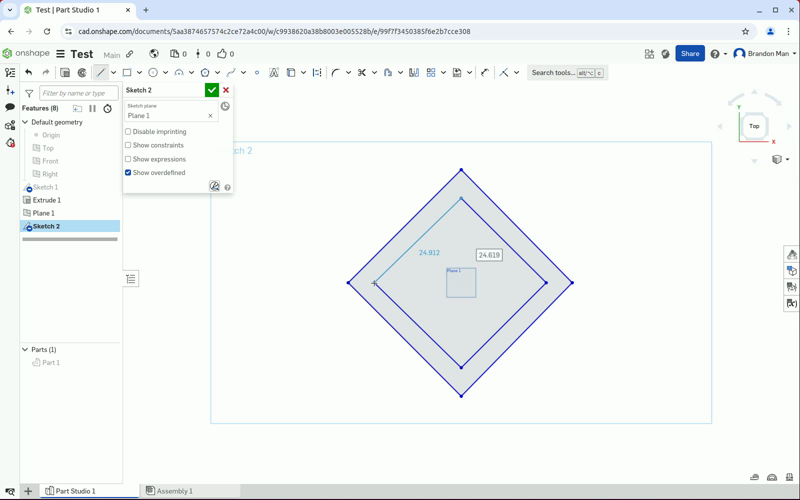
click(374, 282)
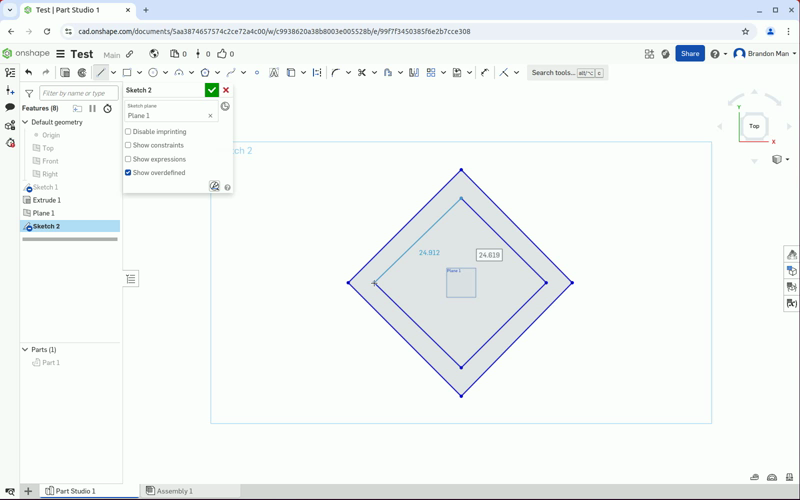
key(esc)
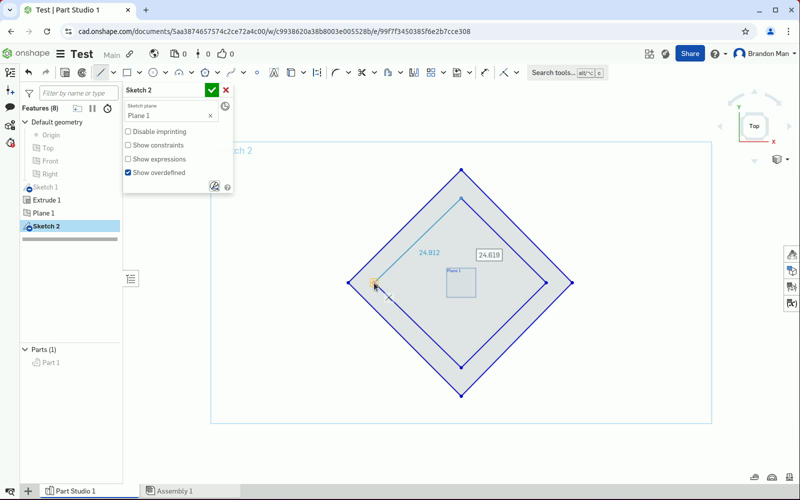
mouse_move(470, 195)
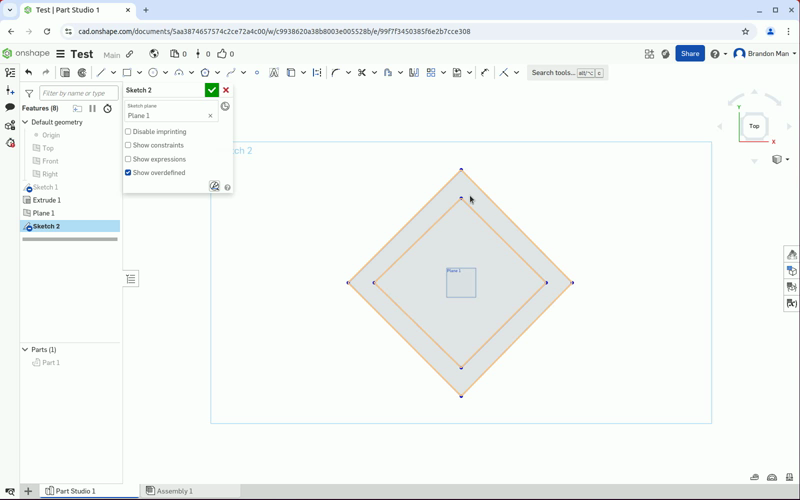
click(470, 195)
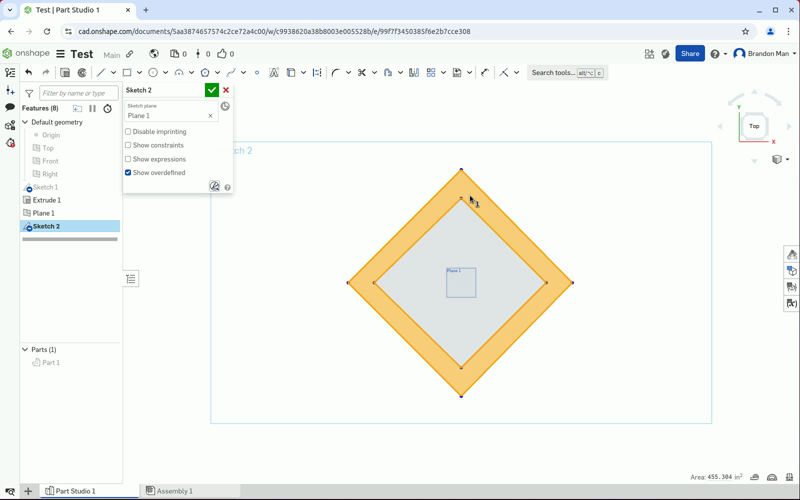
mouse_move(73, 352)
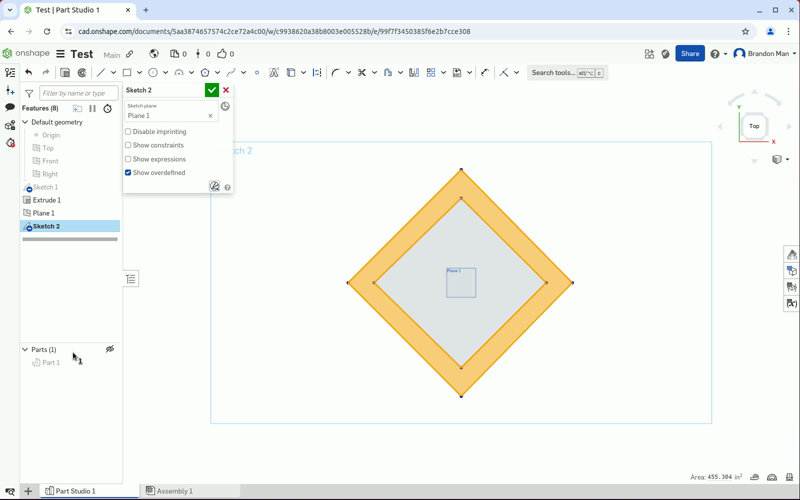
key(shift+y)
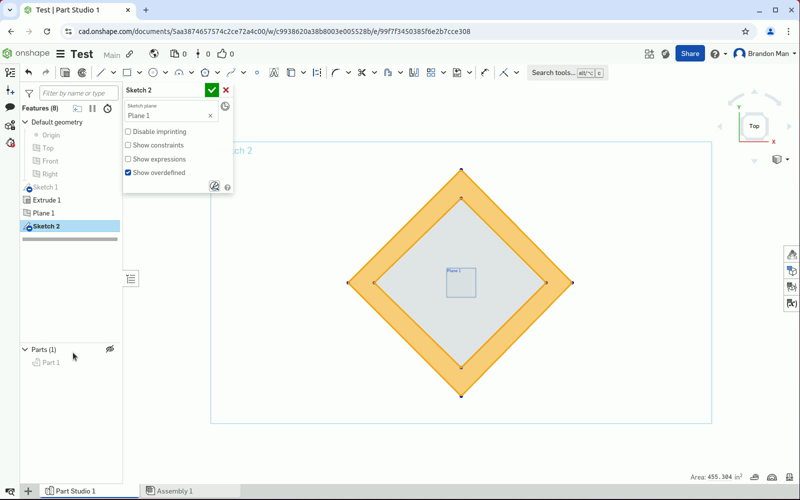
key(shift+e)
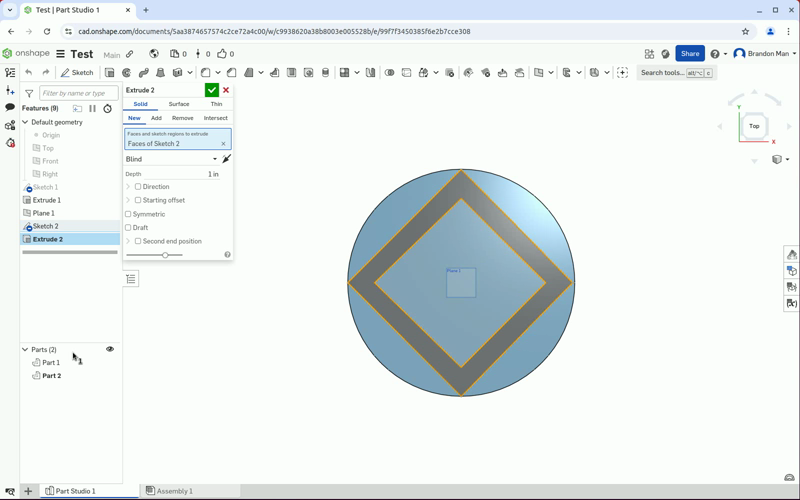
mouse_move(143, 106)
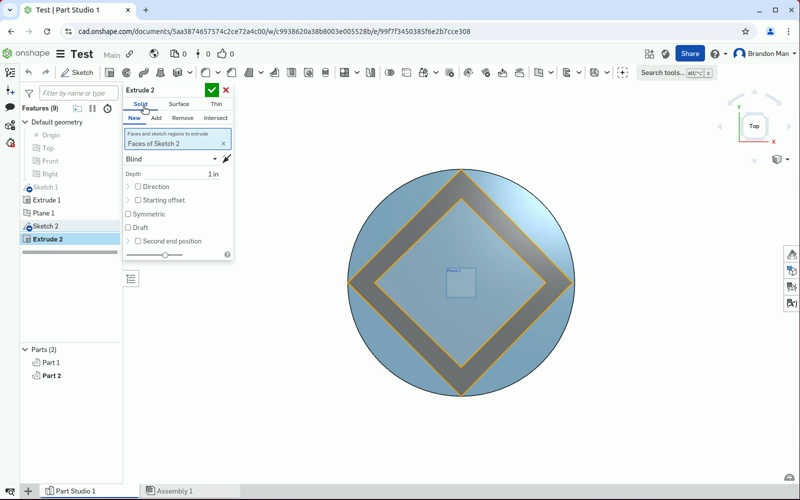
click(143, 106)
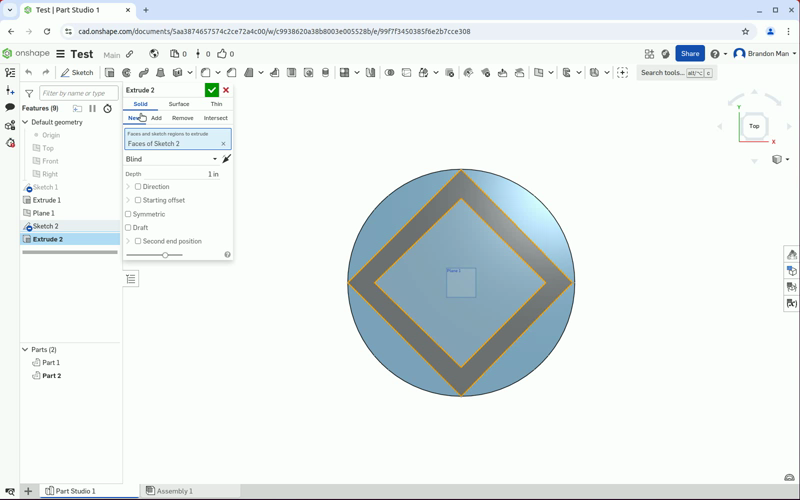
mouse_move(137, 120)
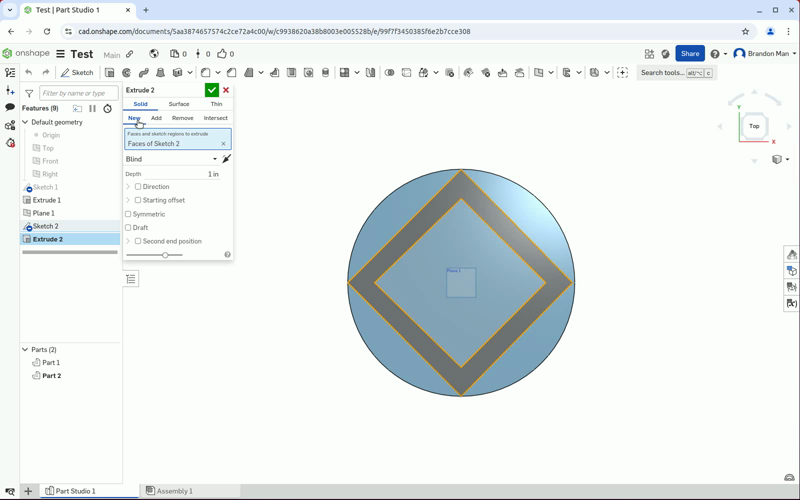
click(137, 120)
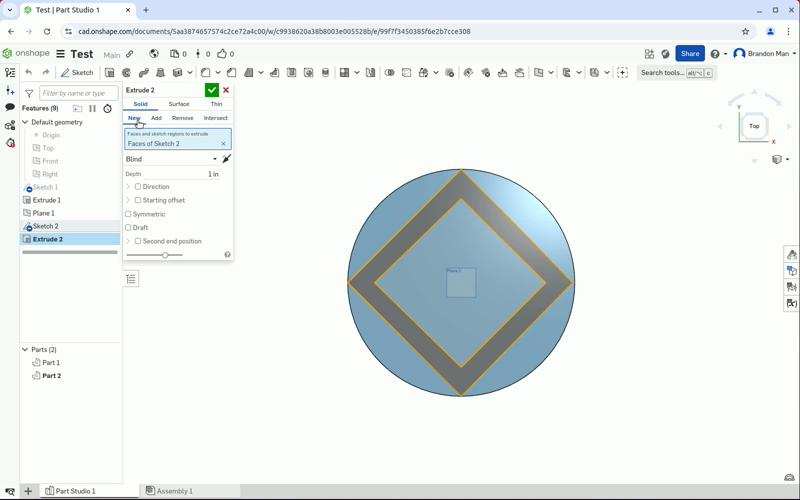
key(tab, 4)
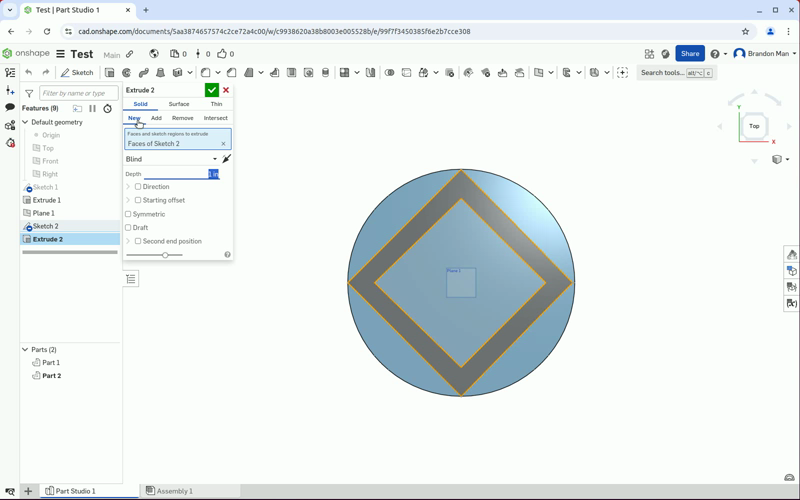
text(5.777)
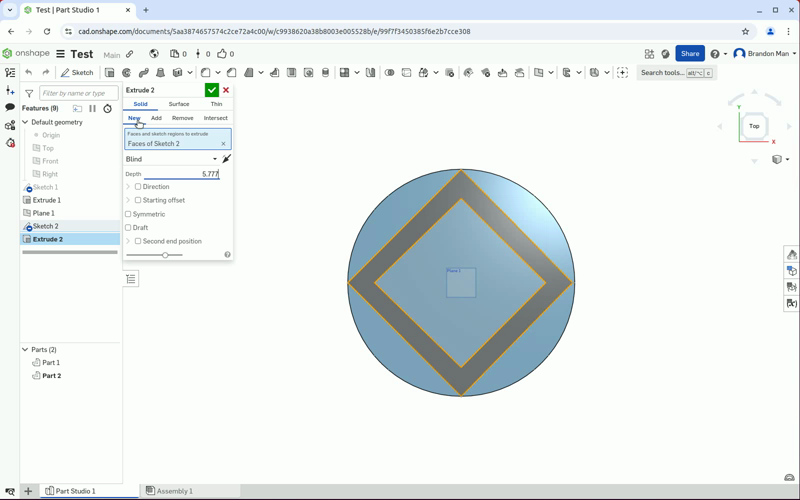
key(enter)
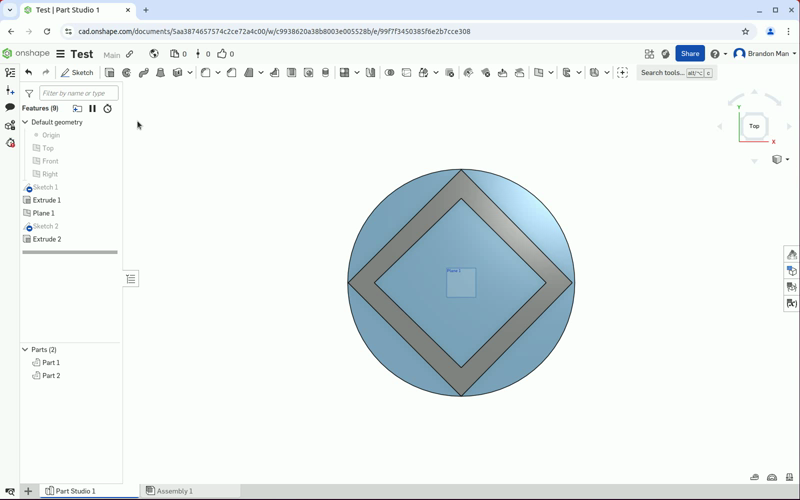
key(shift+h)
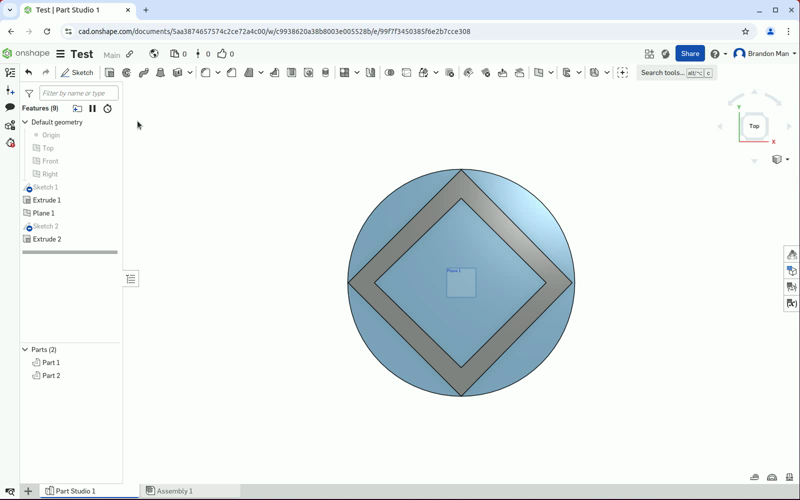
key(shift+h)
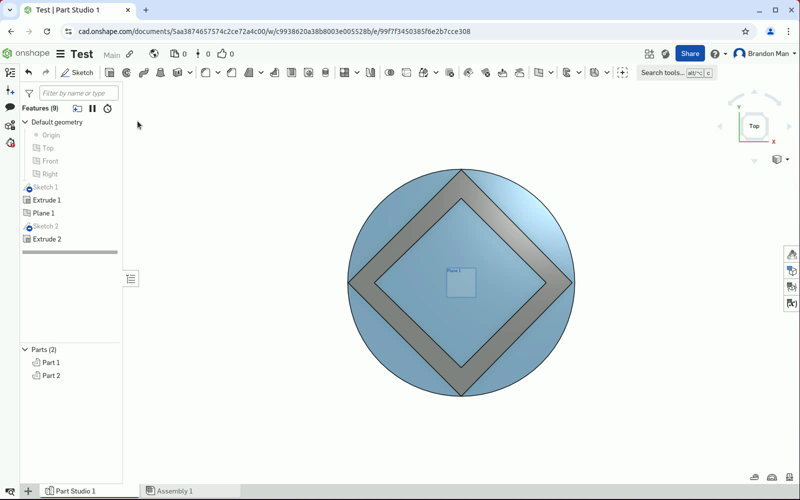
mouse_move(73, 189)
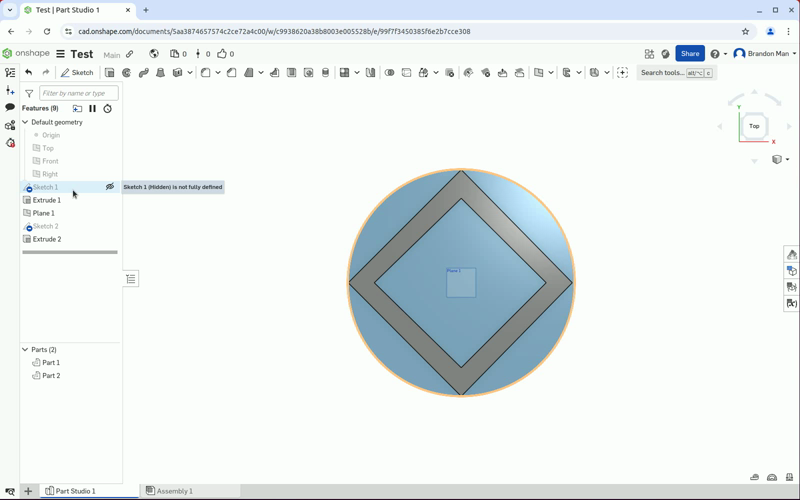
click(73, 189)
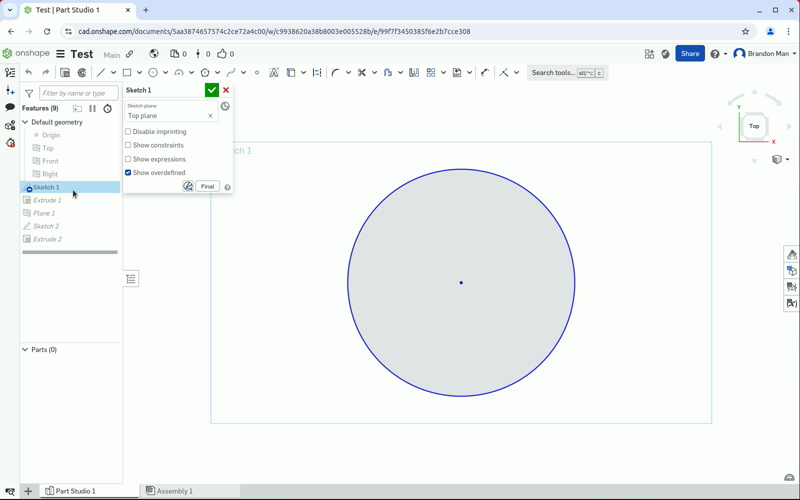
mouse_move(229, 92)
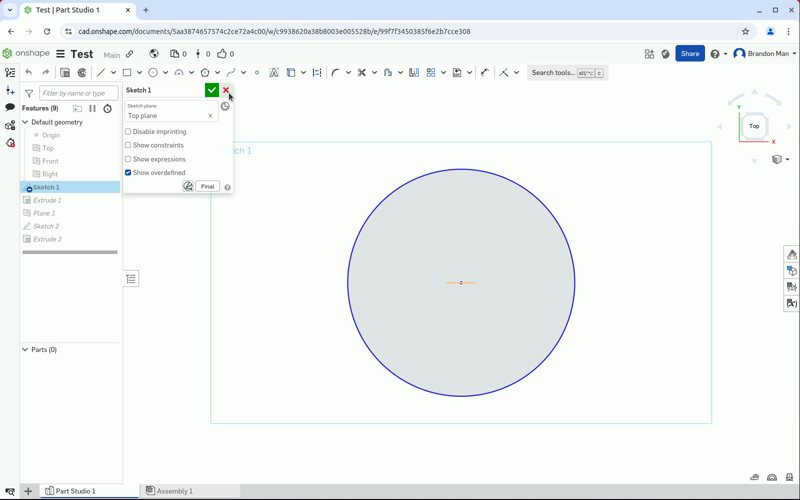
click(229, 92)
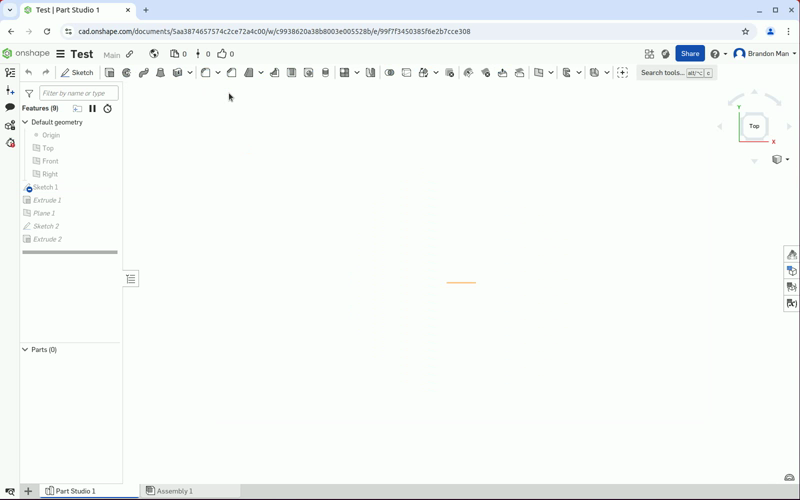
key(shift+s)
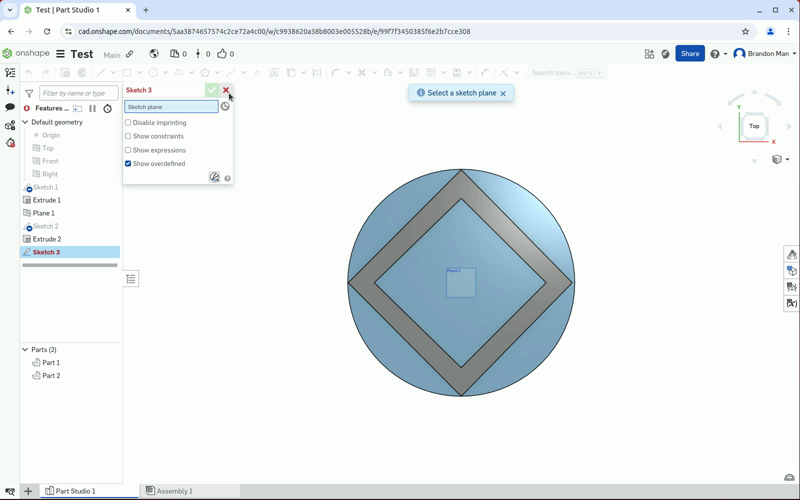
mouse_move(73, 215)
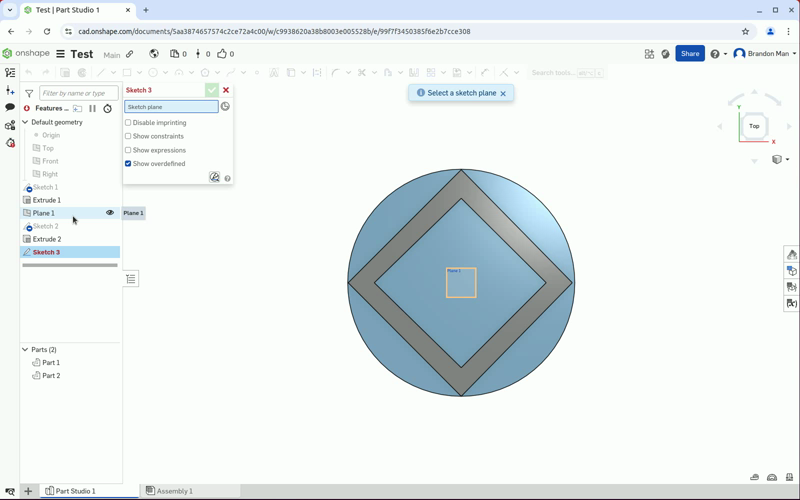
click(73, 215)
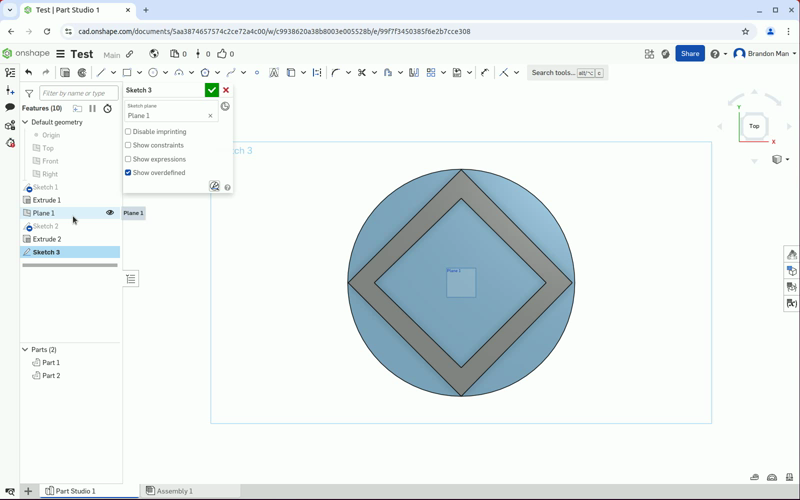
mouse_move(73, 352)
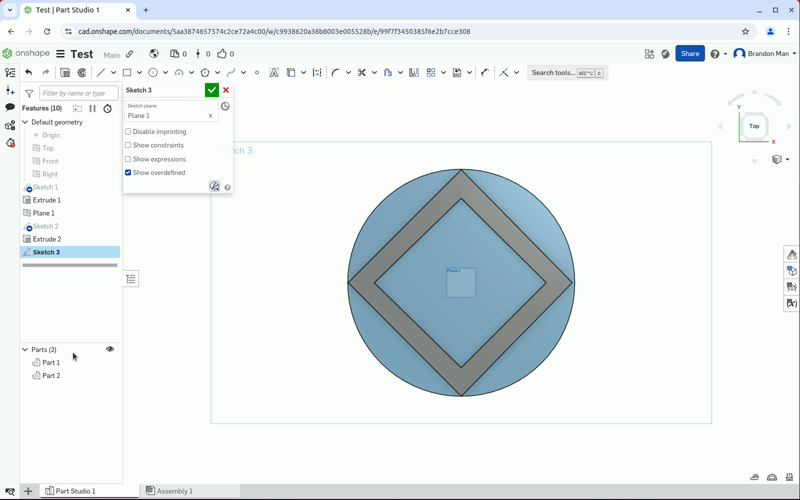
key(y)
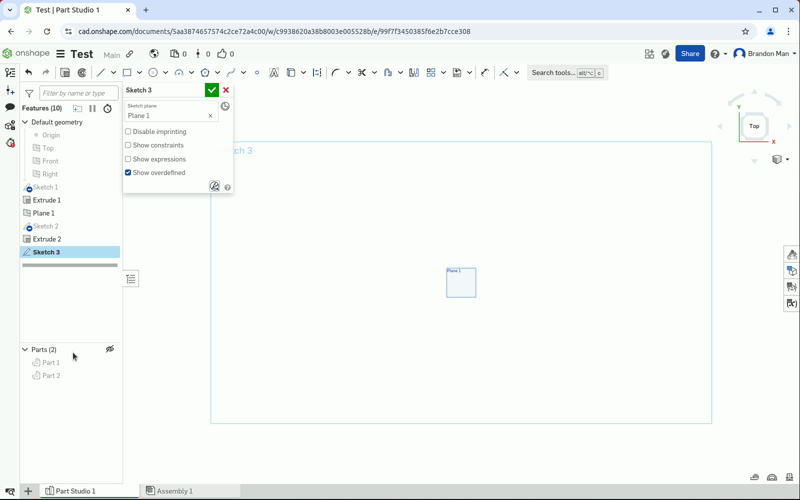
key(l)
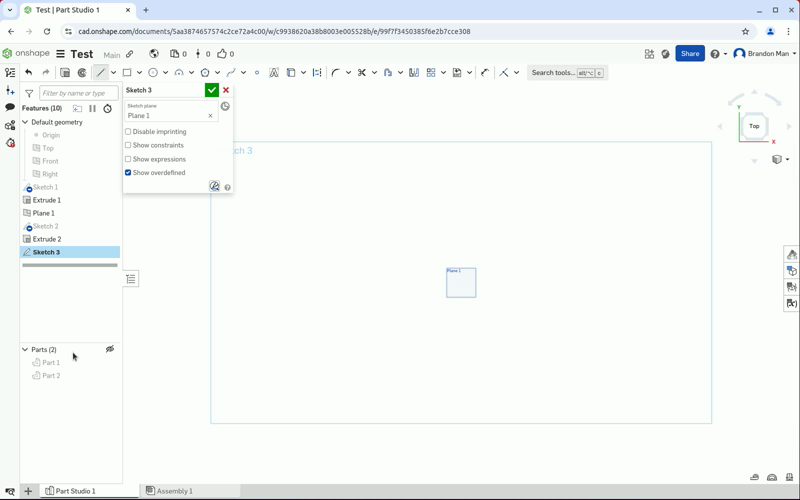
key_down(shift)
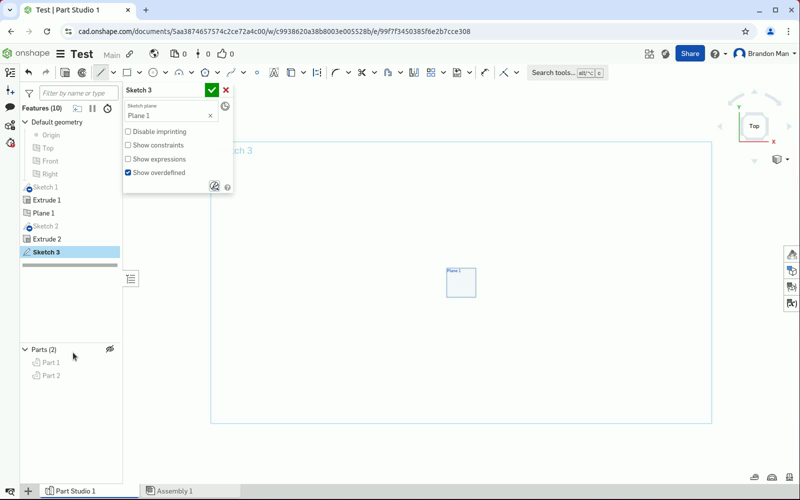
mouse_move(375, 282)
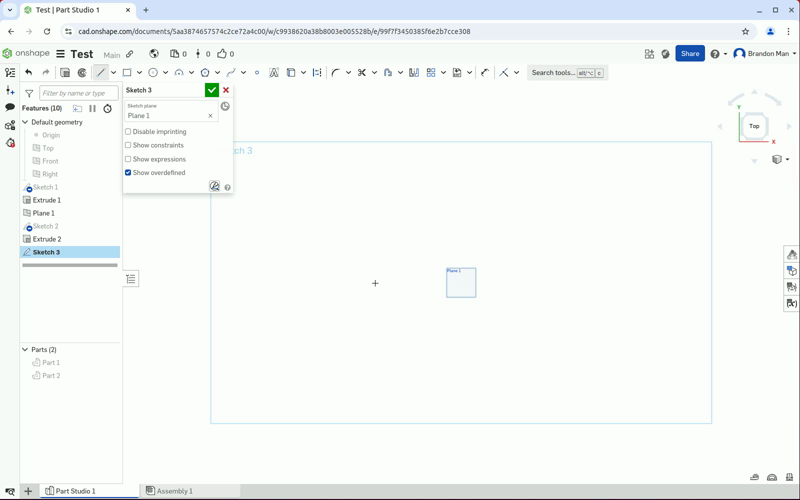
click(375, 282)
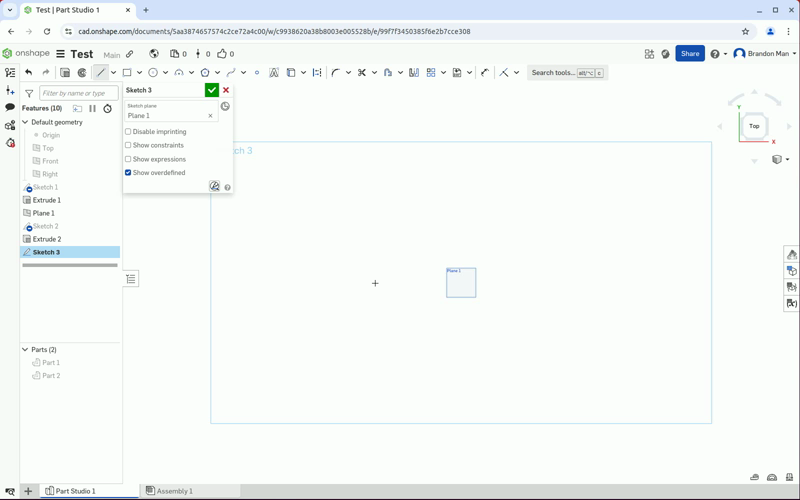
key_up(shift)
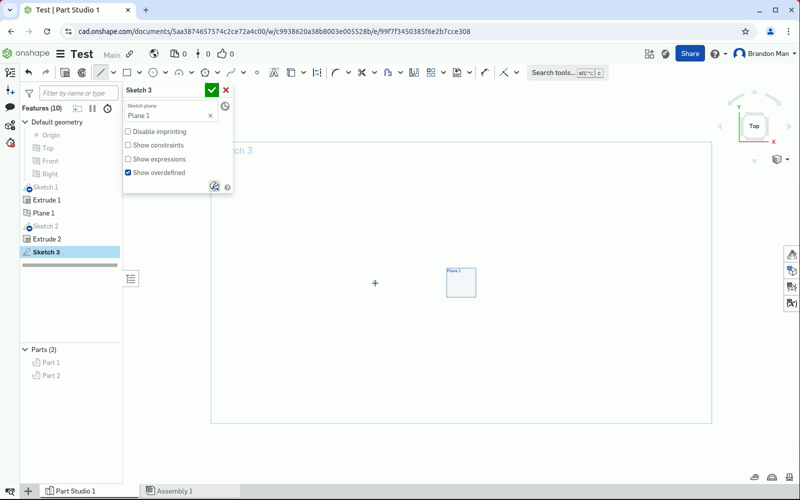
key_down(shift)
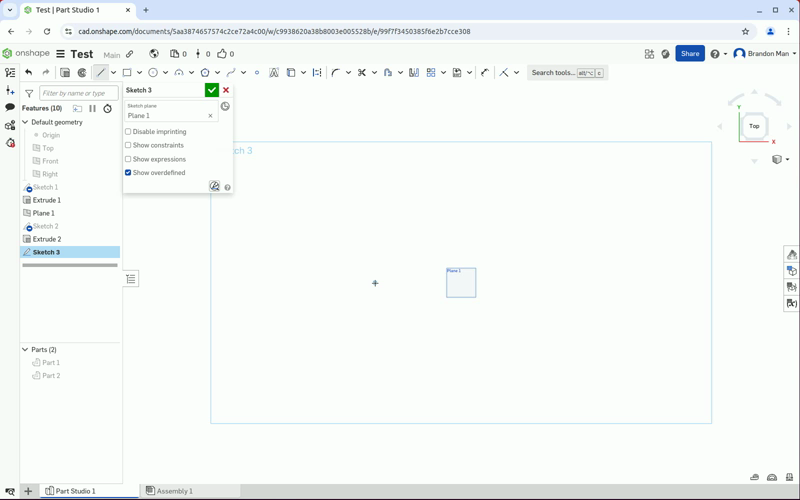
mouse_move(461, 369)
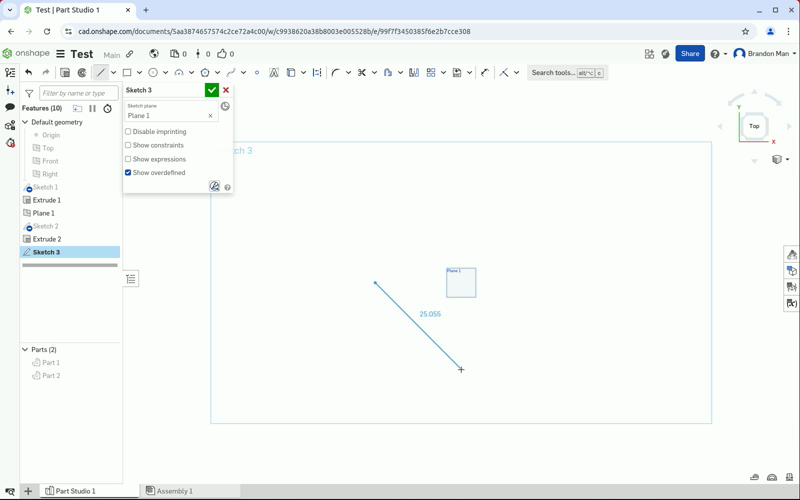
click(461, 369)
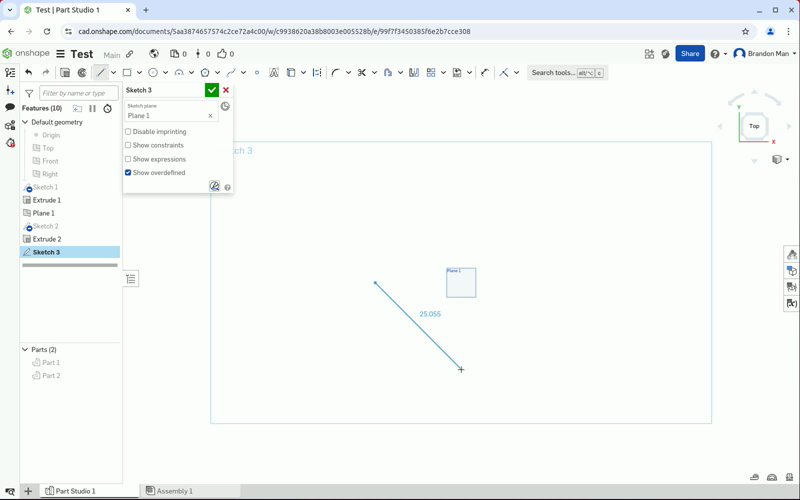
key_up(shift)
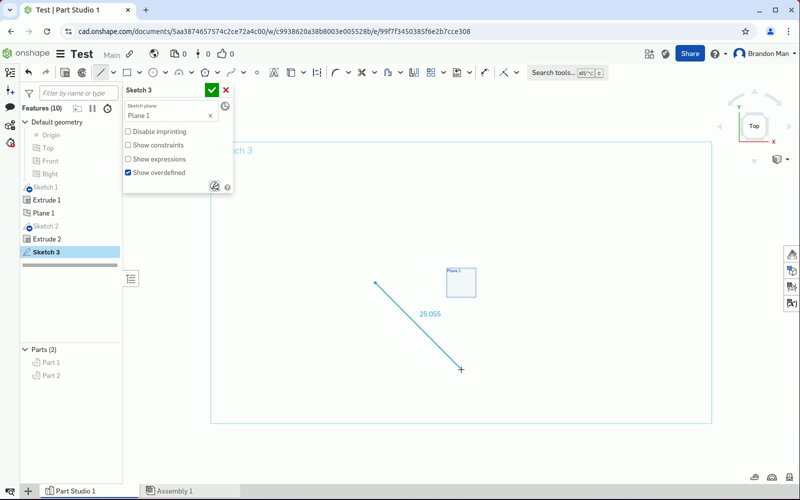
key_down(shift)
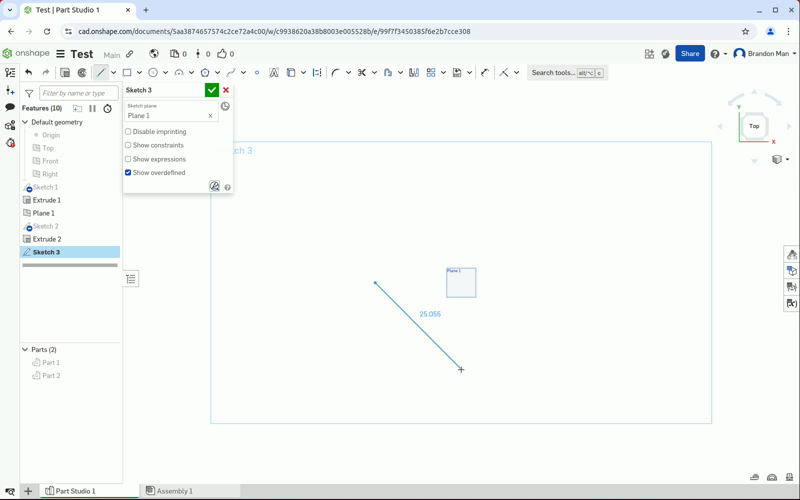
mouse_move(545, 282)
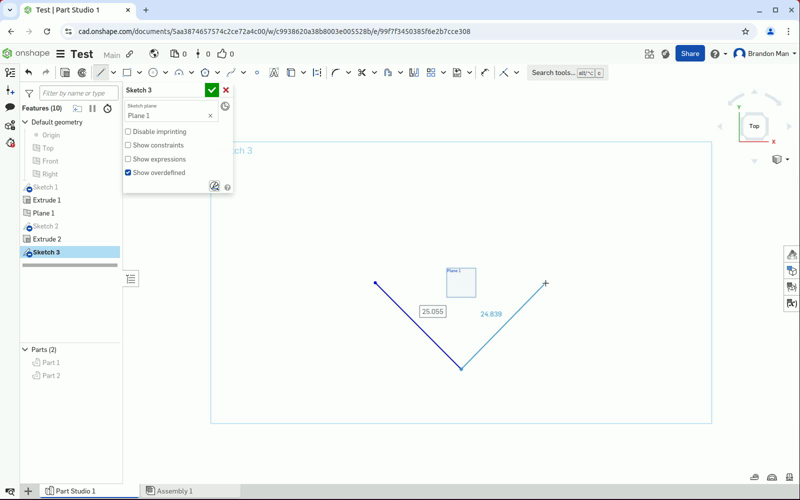
click(545, 282)
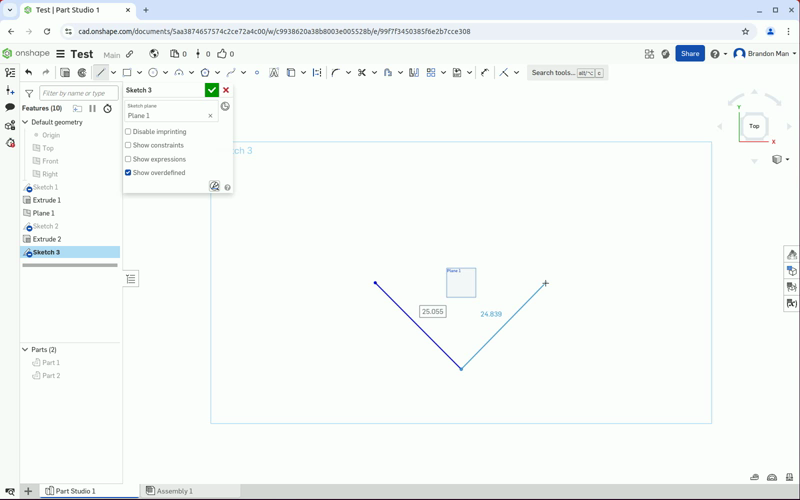
key_up(shift)
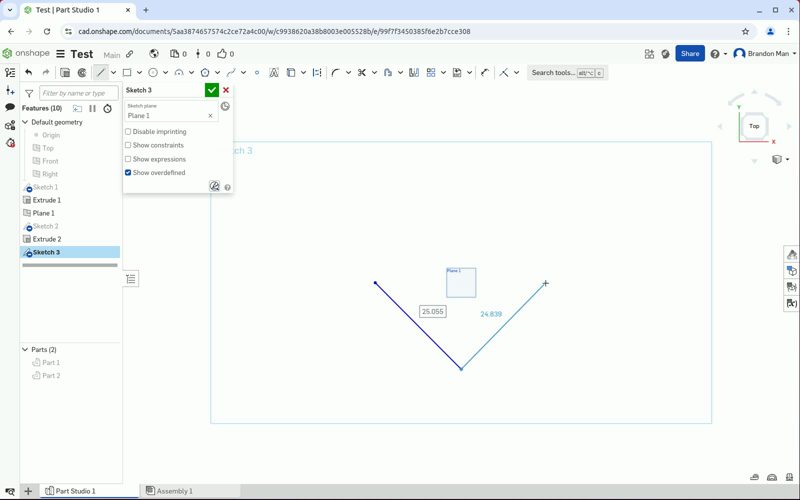
key_down(shift)
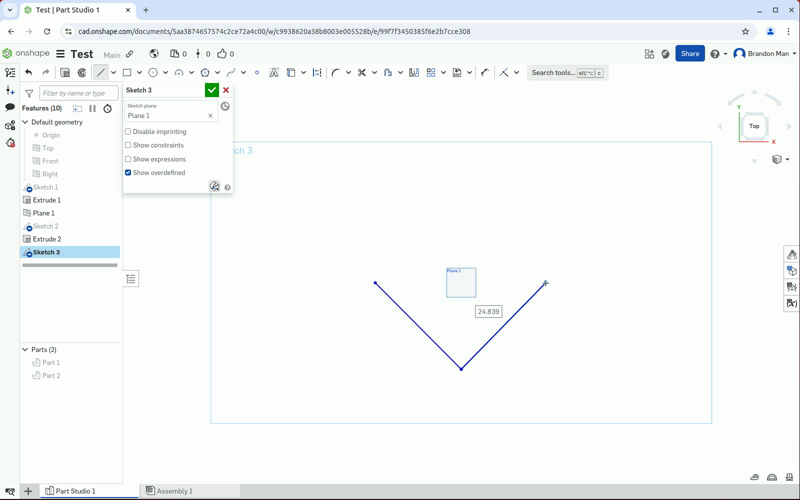
mouse_move(461, 196)
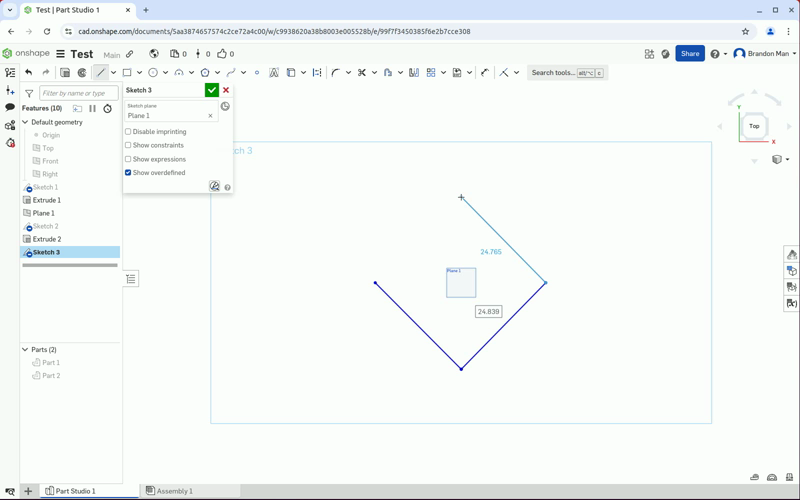
click(461, 196)
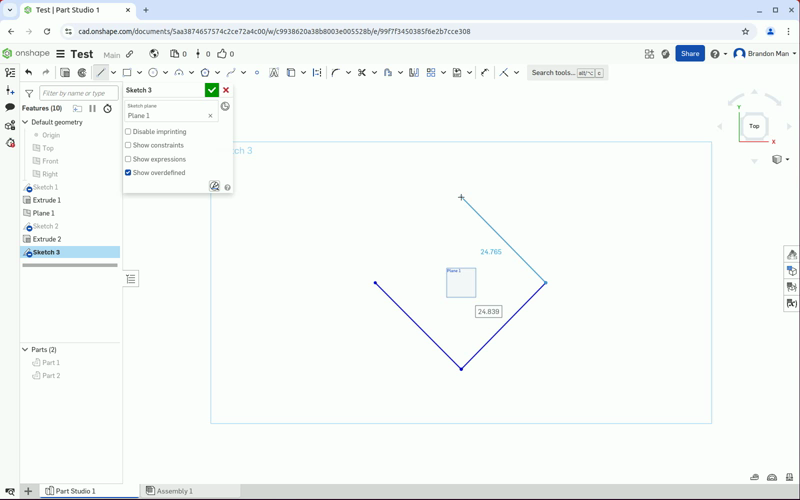
key_up(shift)
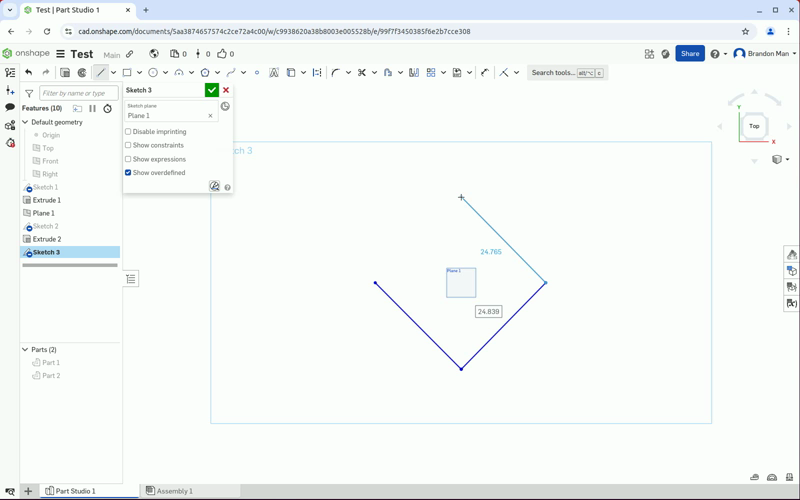
key_down(shift)
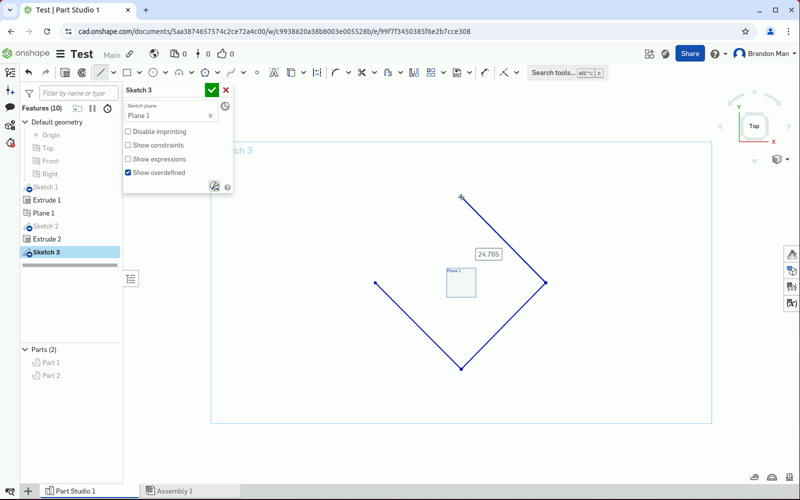
mouse_move(375, 282)
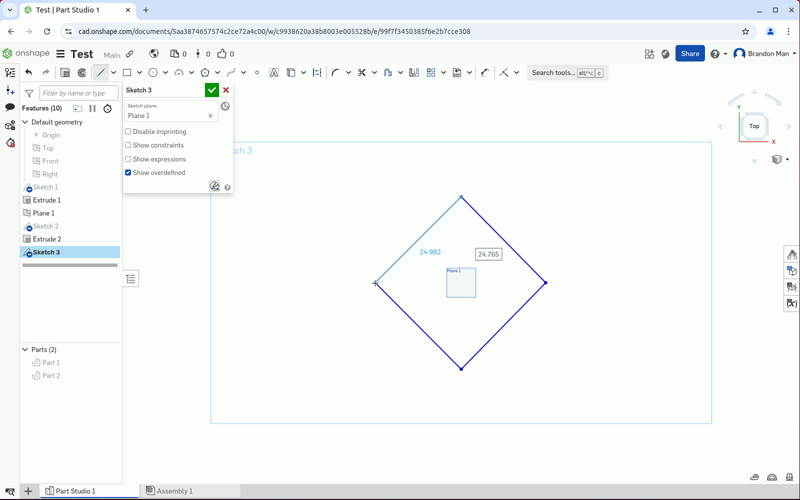
key_up(shift)
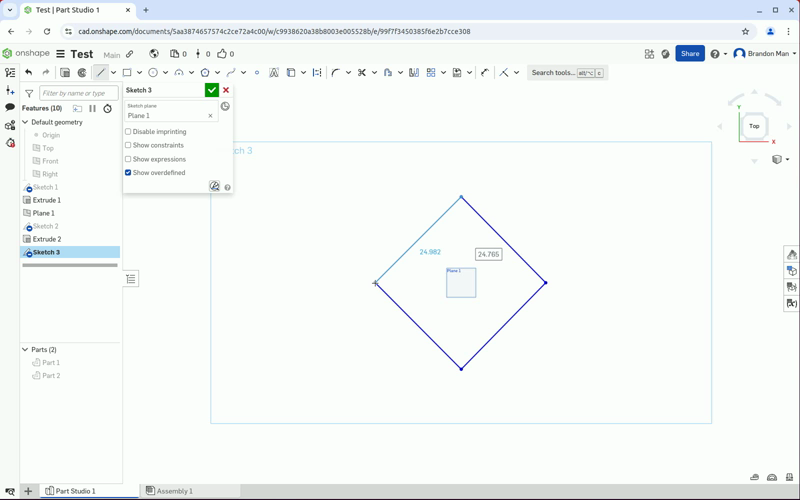
click(375, 282)
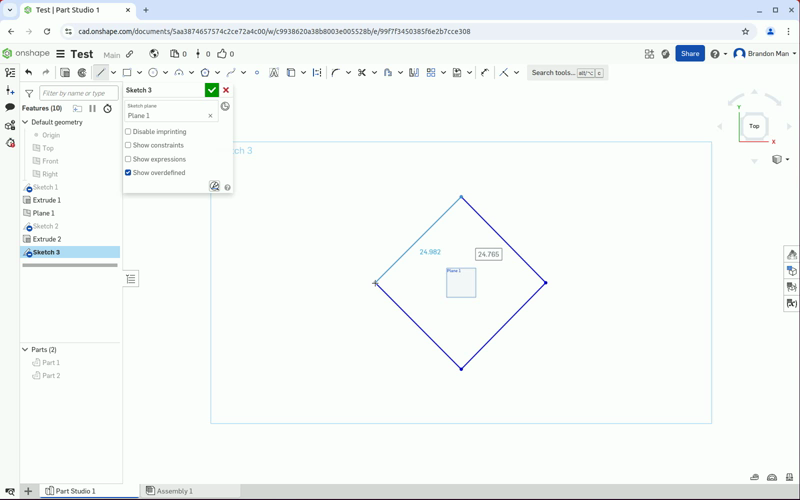
key(esc)
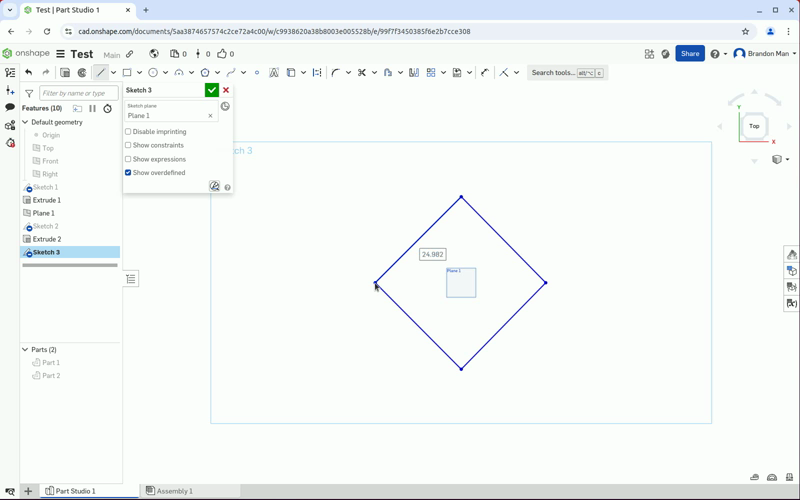
key(l)
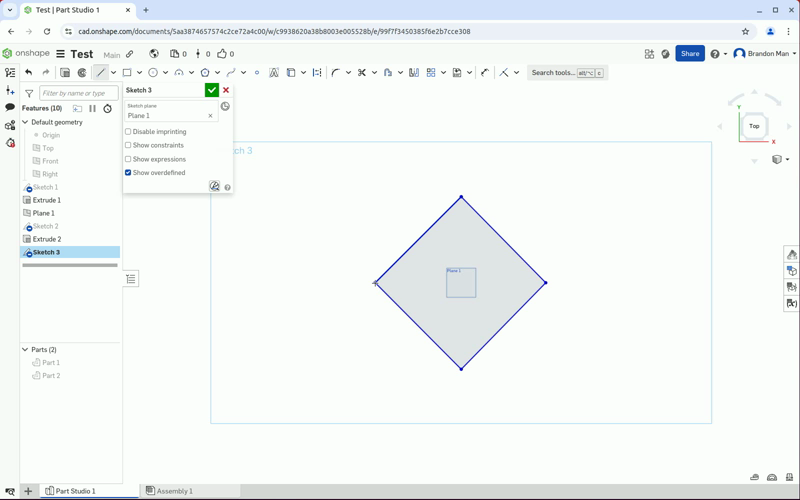
key_down(shift)
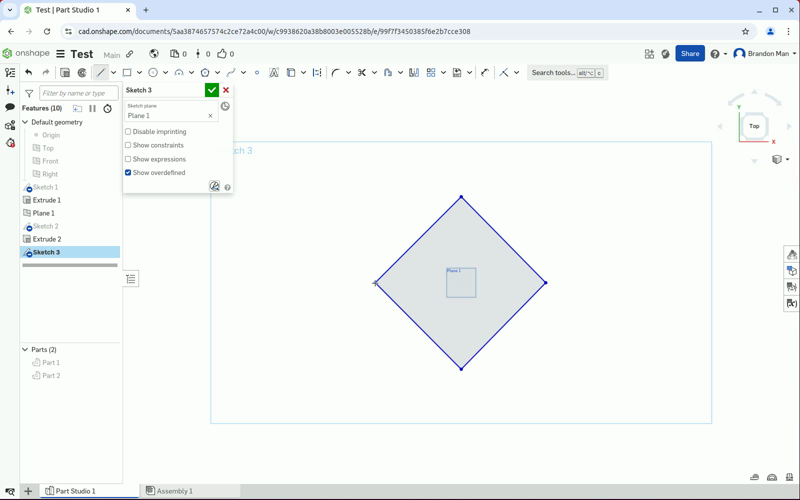
mouse_move(389, 282)
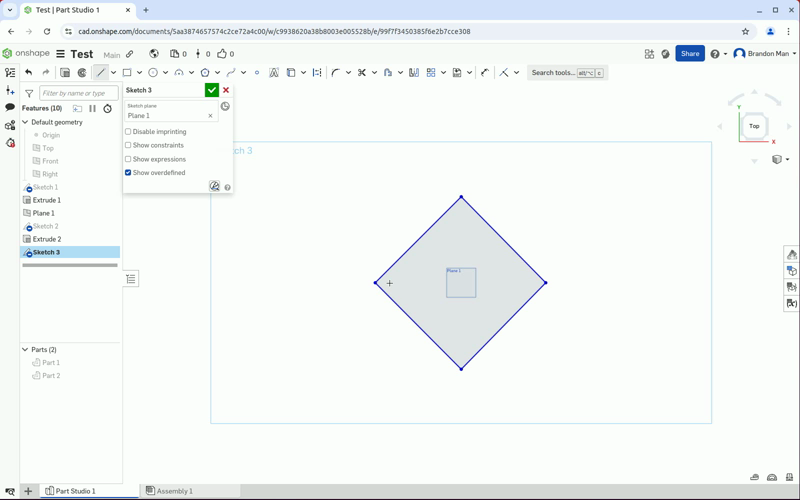
click(389, 282)
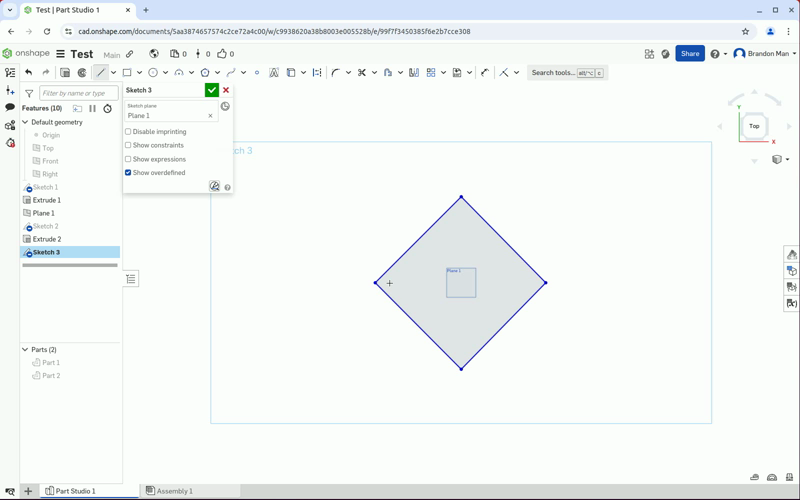
key_up(shift)
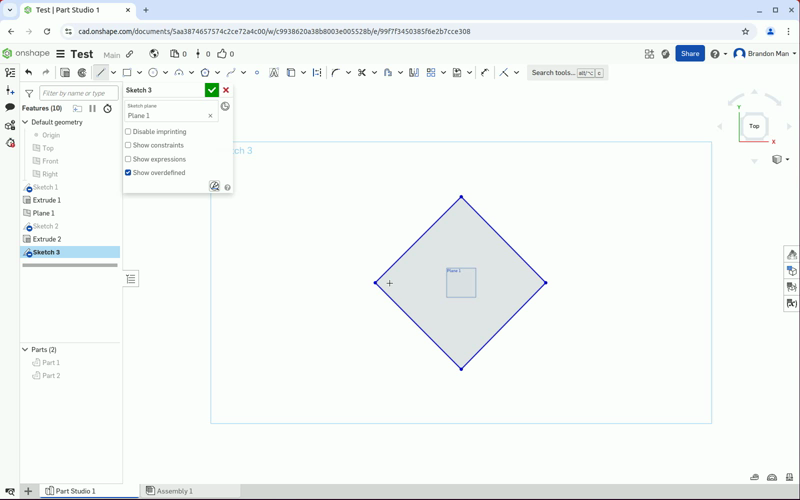
key_down(shift)
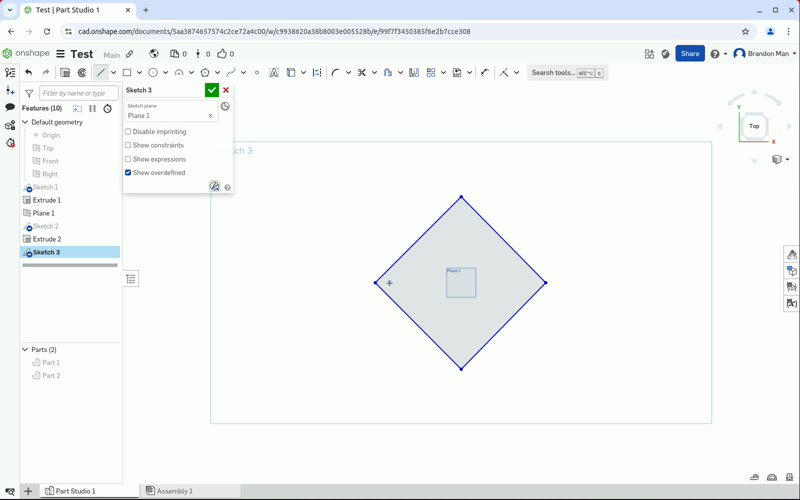
mouse_move(461, 354)
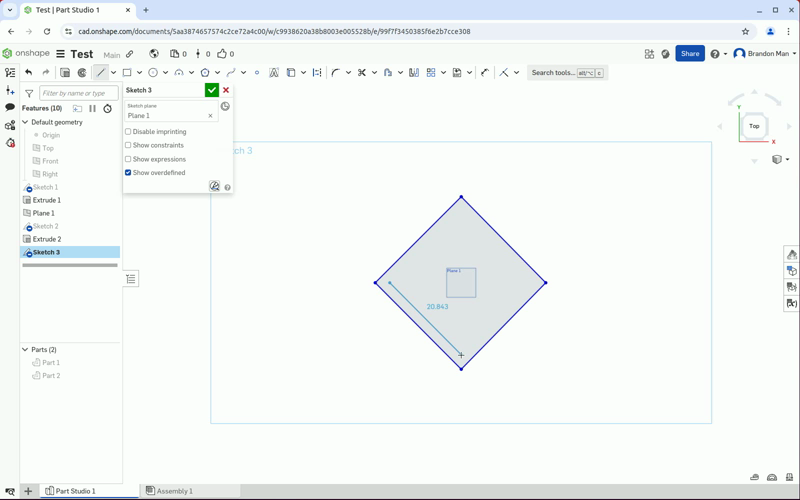
click(461, 354)
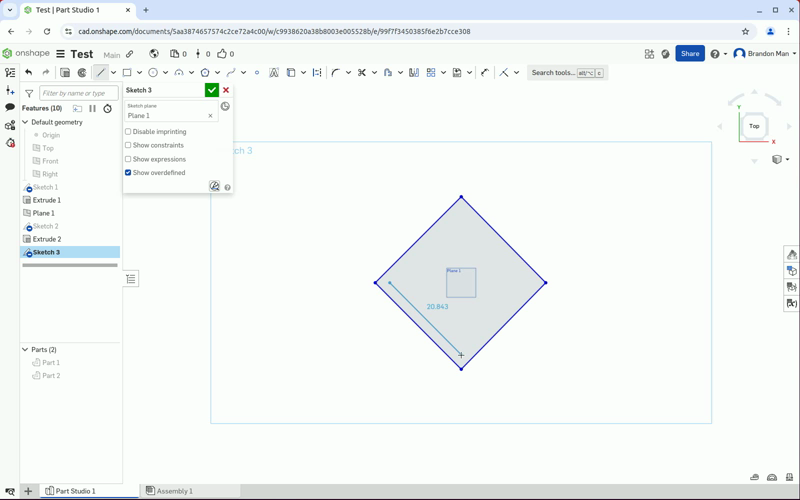
key_up(shift)
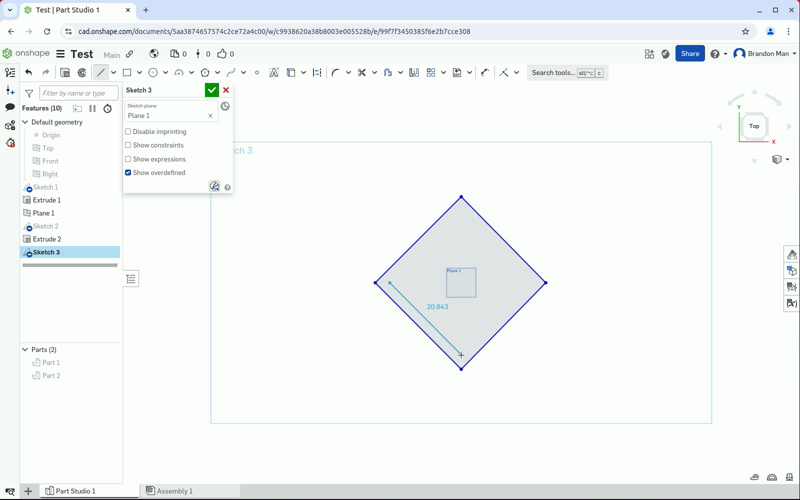
key_down(shift)
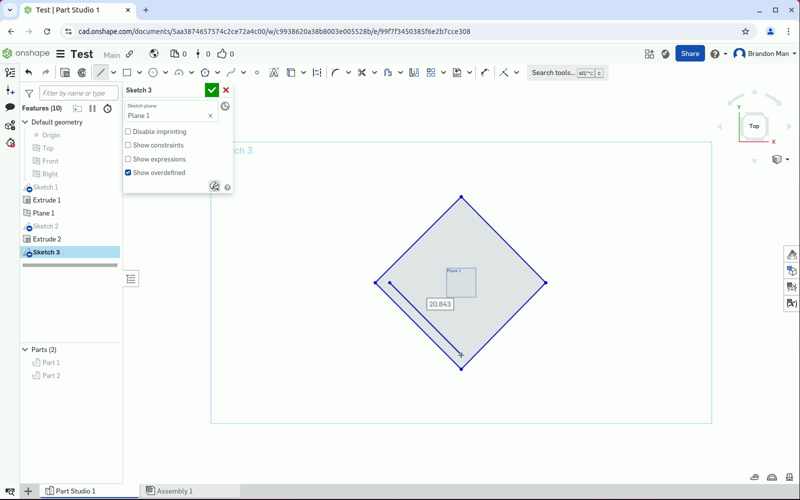
mouse_move(531, 282)
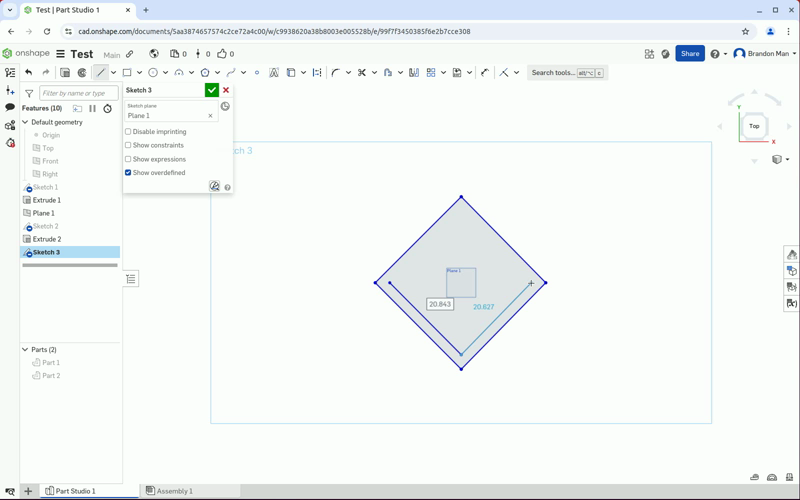
click(531, 282)
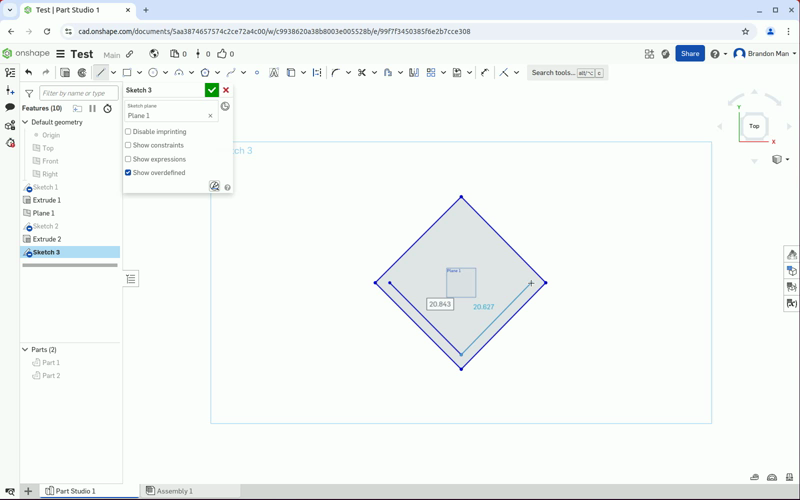
key_up(shift)
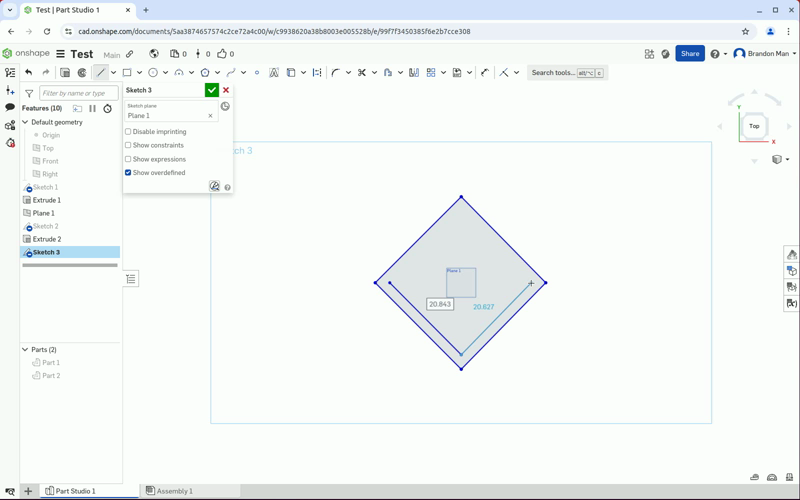
key_down(shift)
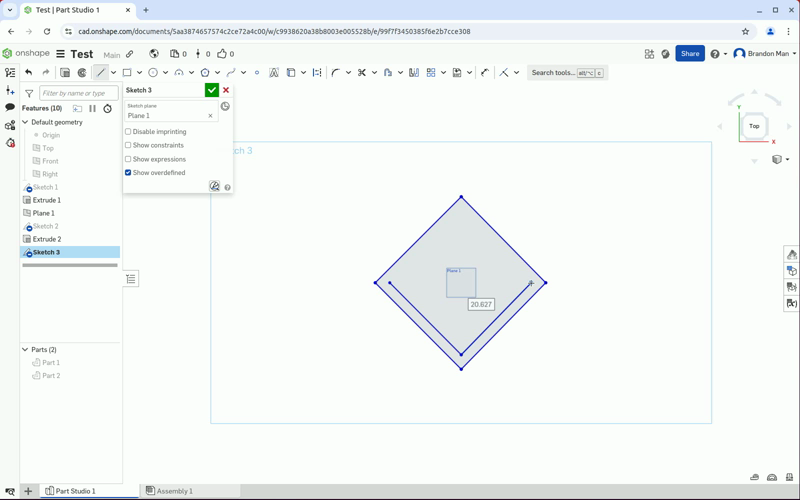
mouse_move(461, 211)
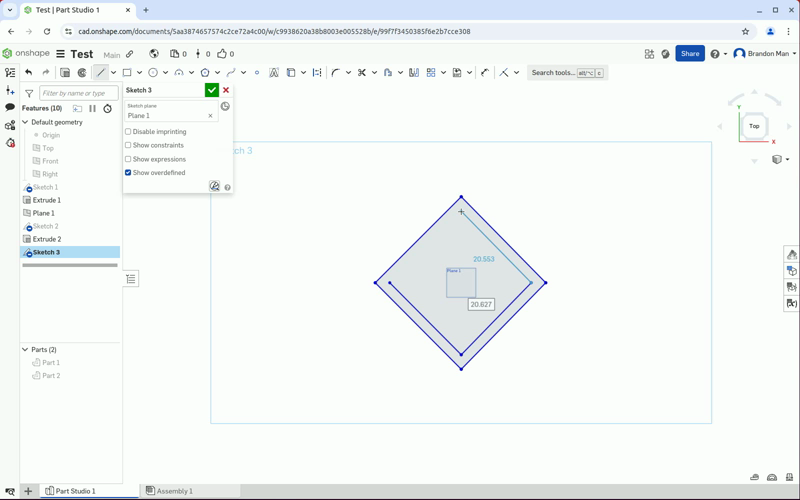
click(461, 211)
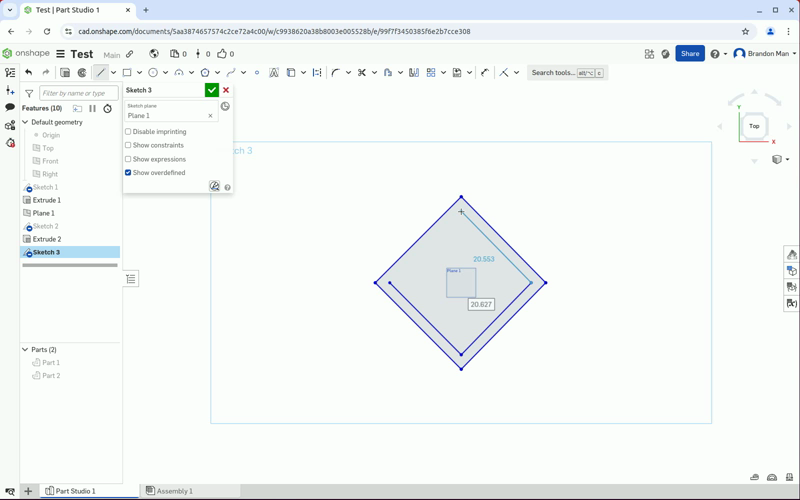
key_up(shift)
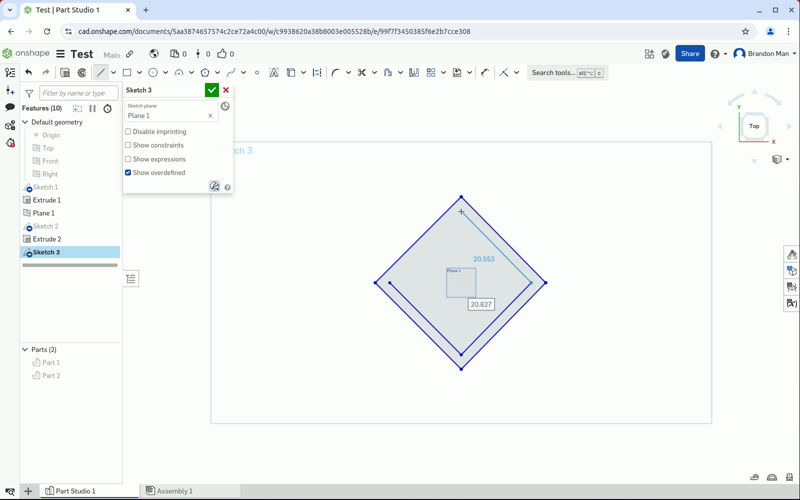
key_down(shift)
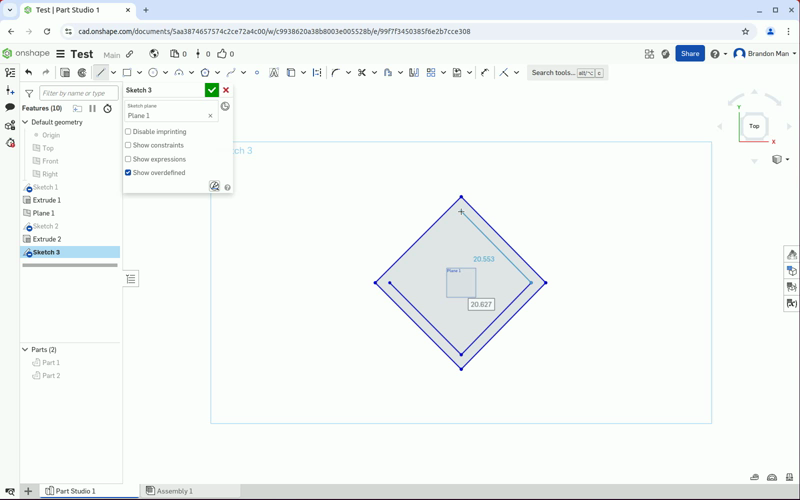
mouse_move(389, 282)
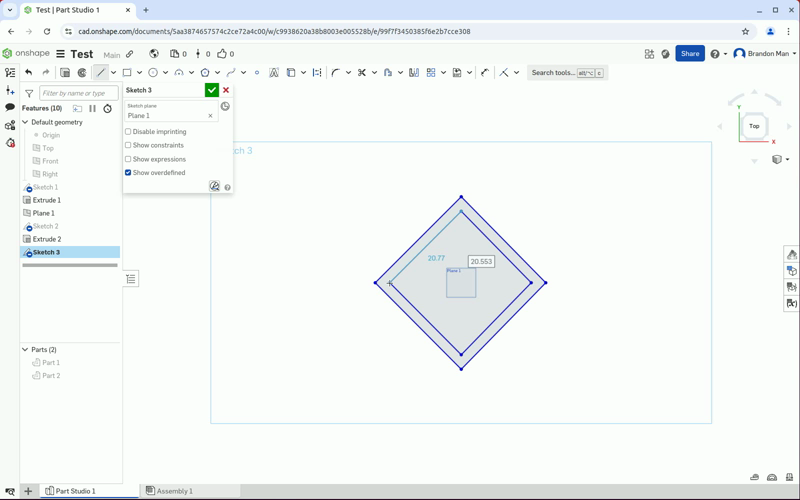
key_up(shift)
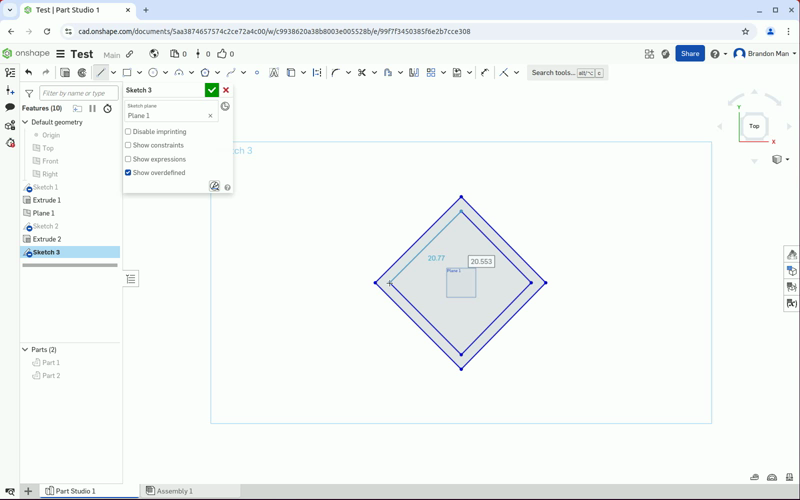
click(389, 282)
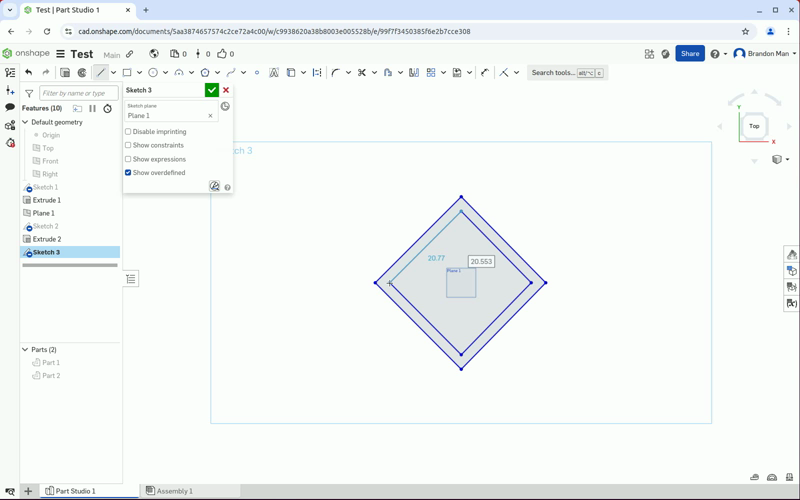
key(esc)
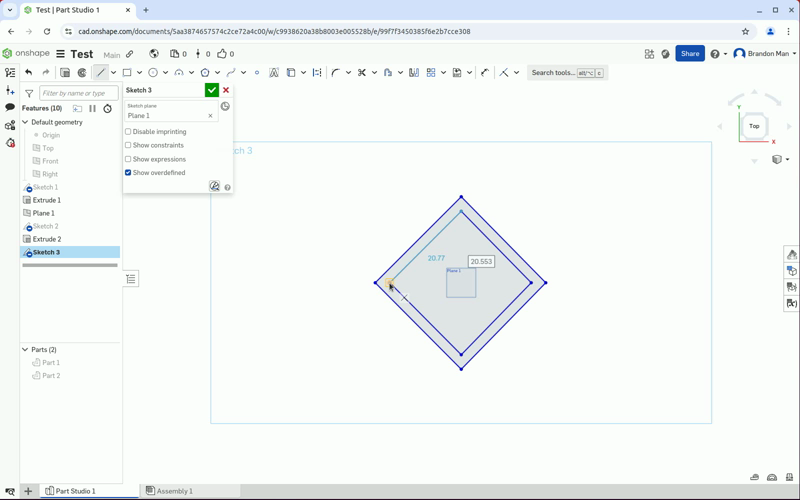
mouse_move(460, 207)
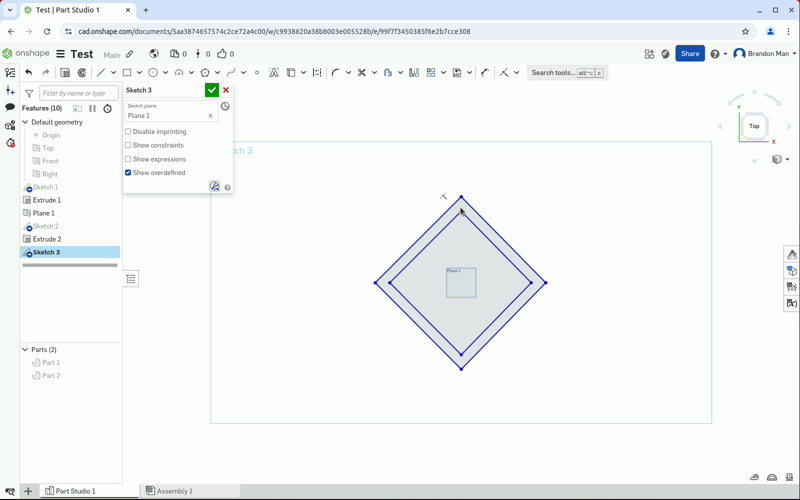
click(460, 207)
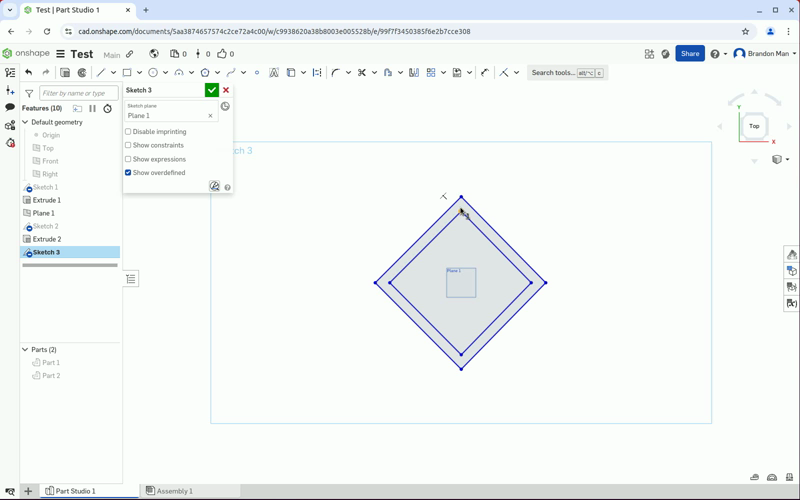
mouse_move(73, 352)
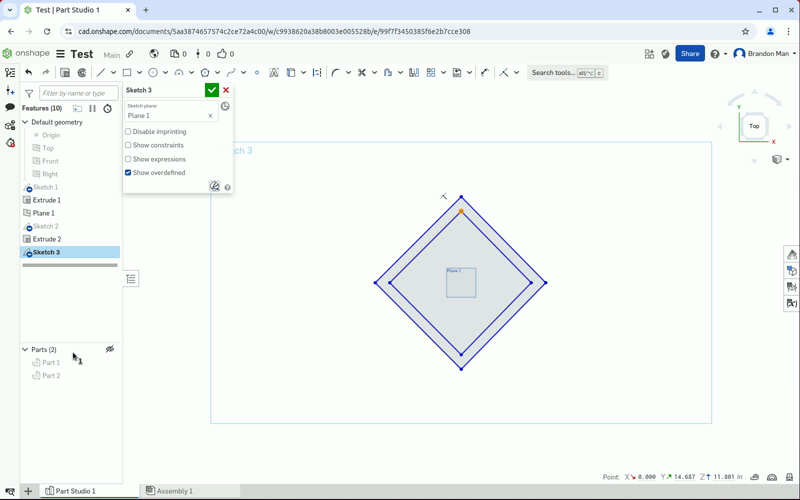
key(shift+y)
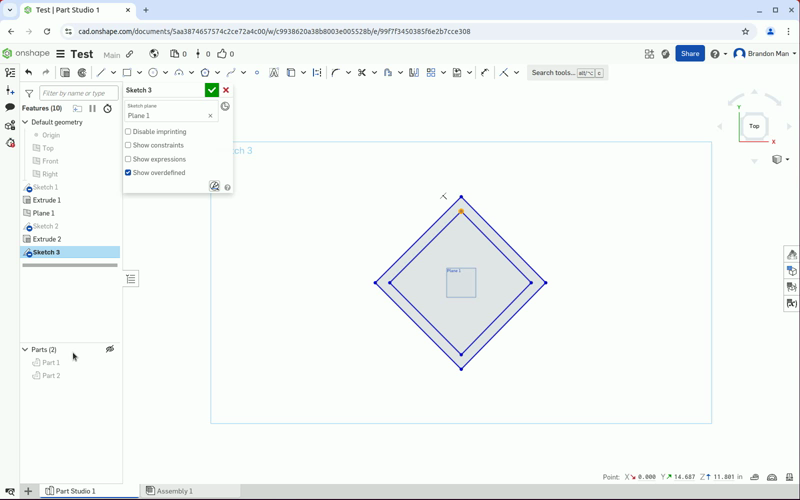
key(shift+e)
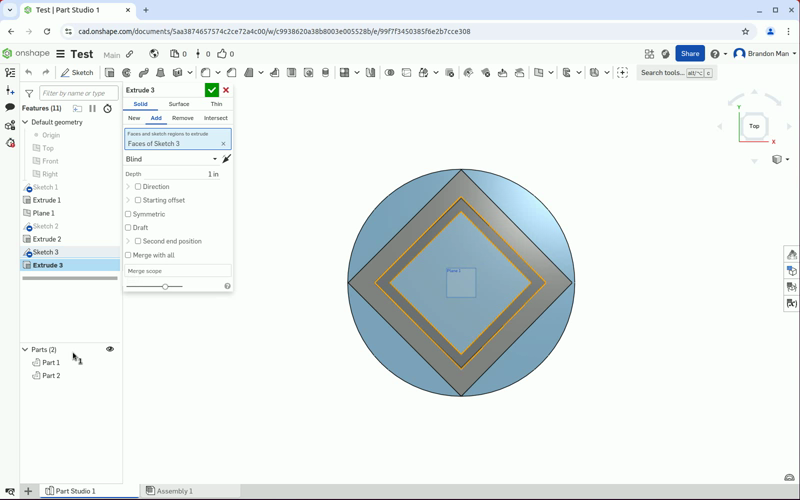
mouse_move(143, 106)
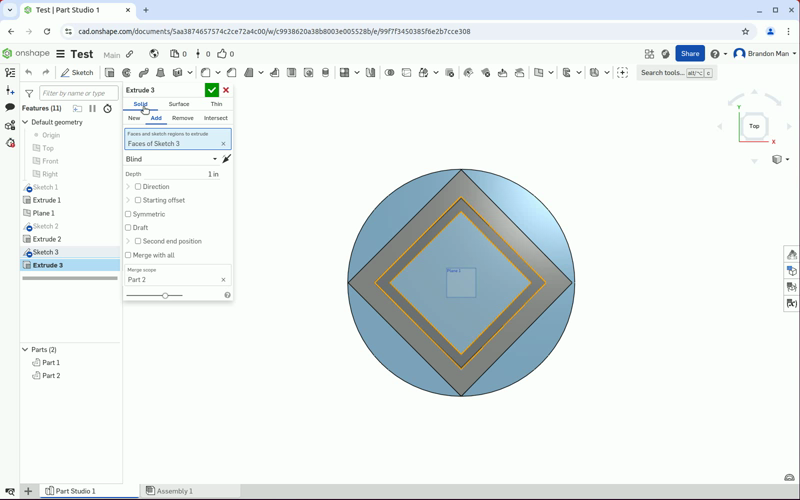
click(143, 106)
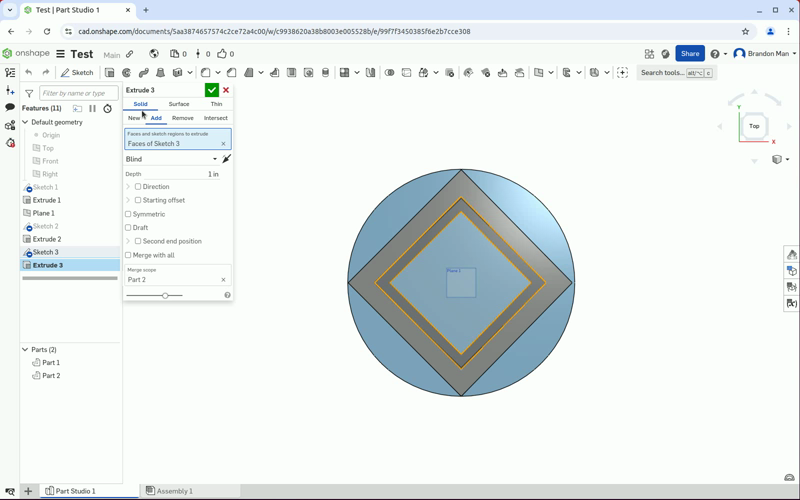
mouse_move(137, 120)
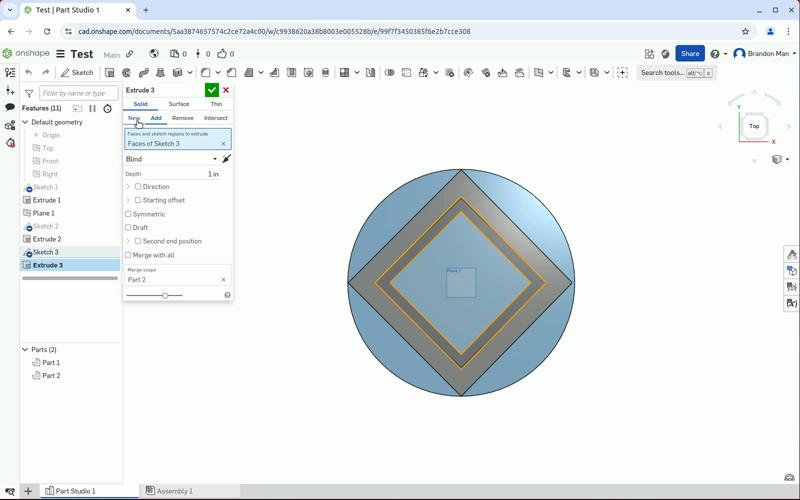
click(137, 120)
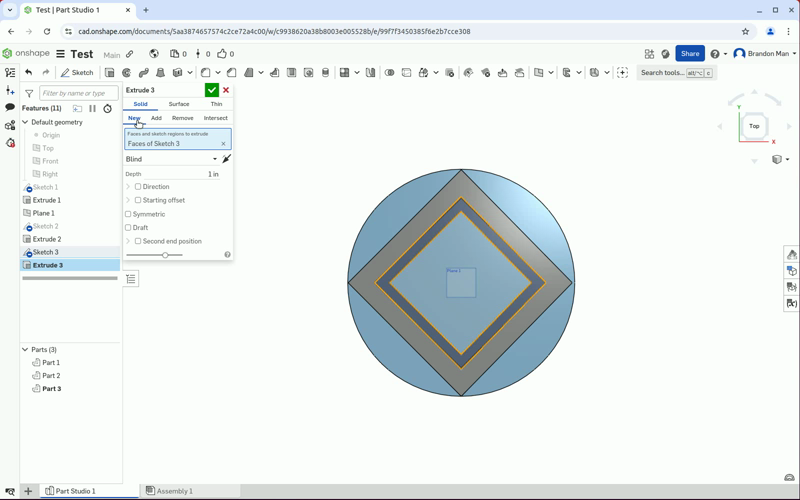
key(tab, 4)
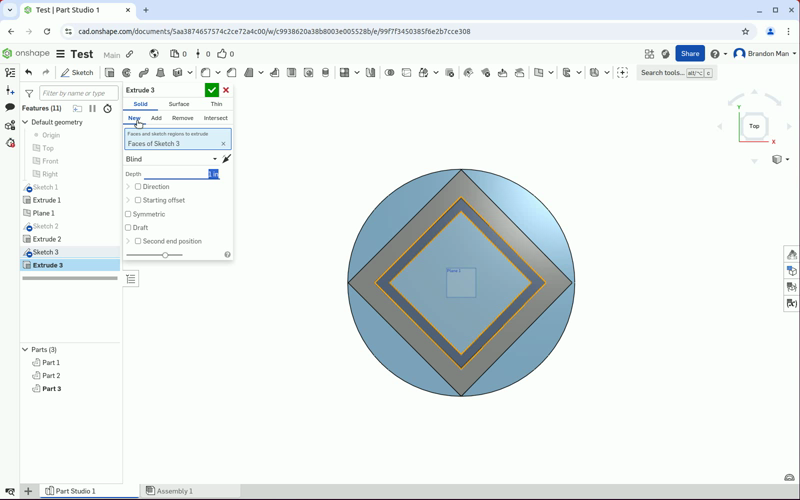
text(5.777)
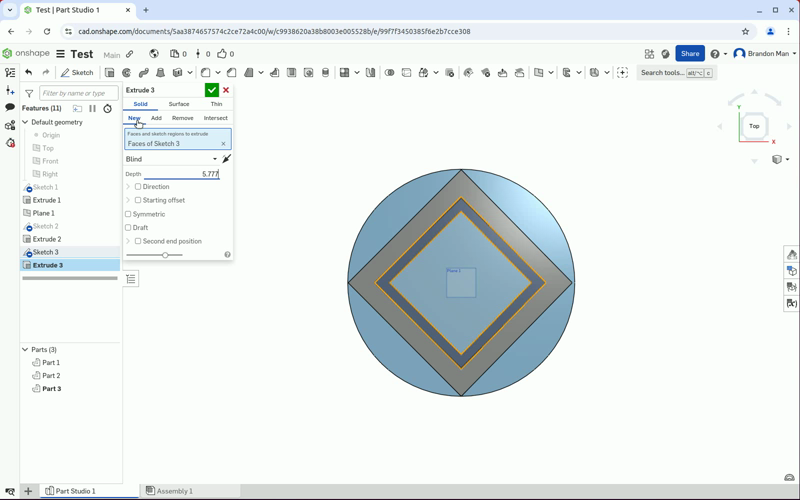
key(enter)
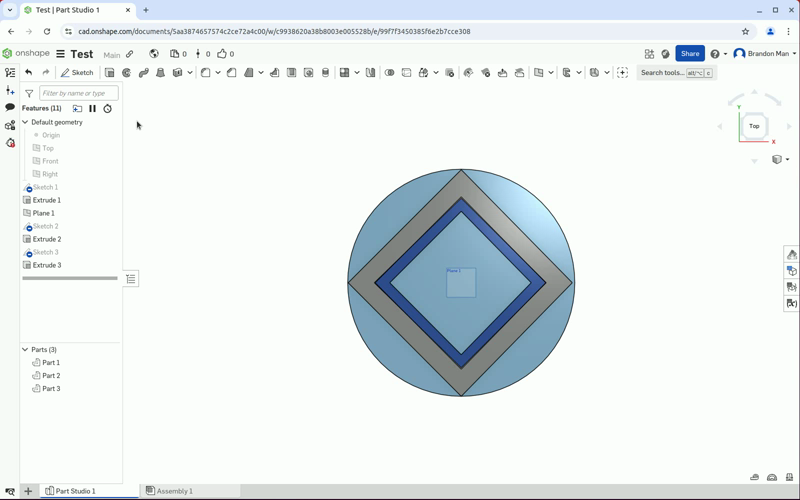
key(shift+h)
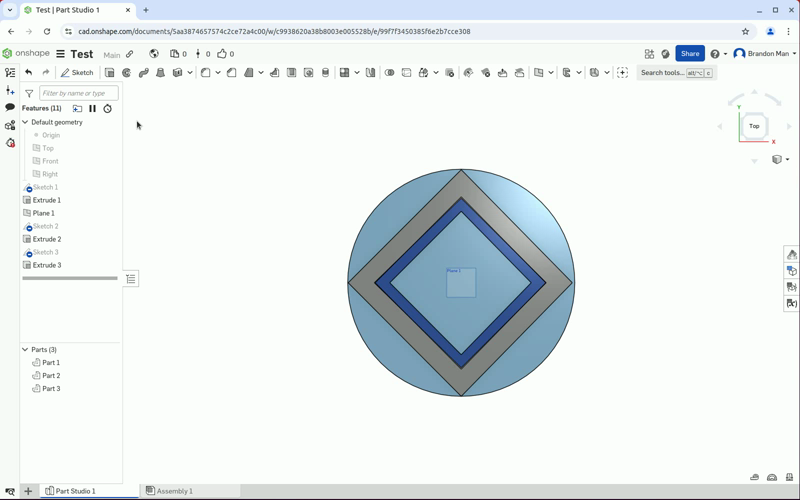
key(shift+h)
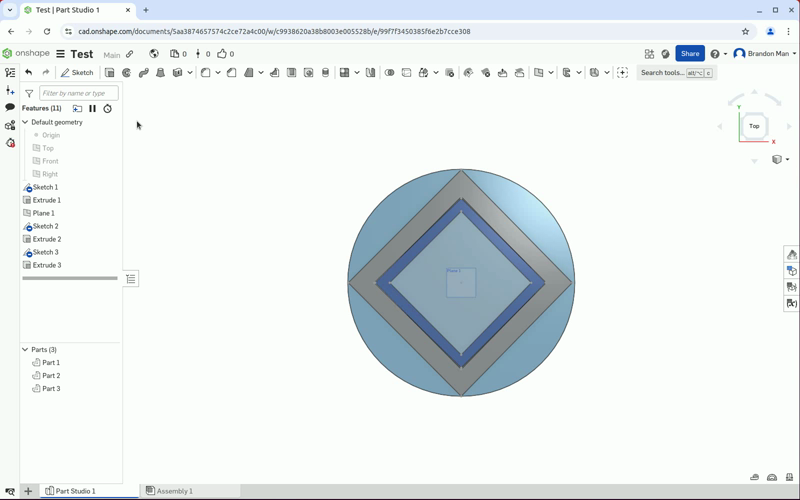
key(shift+7)
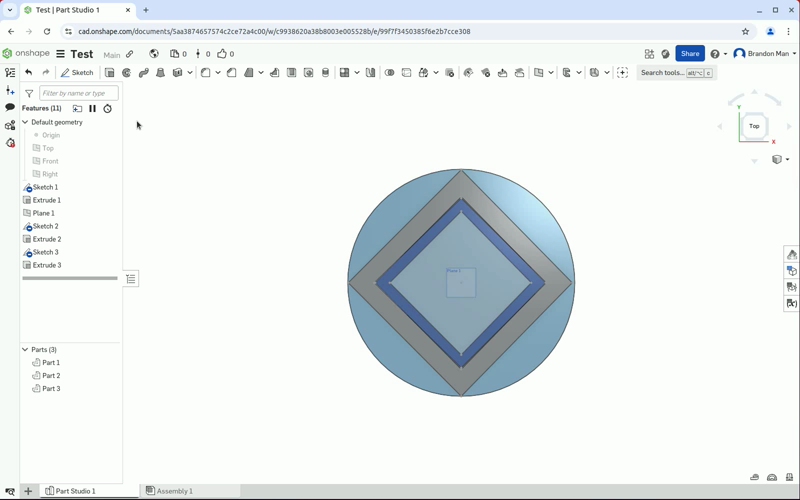
key(up, 3)
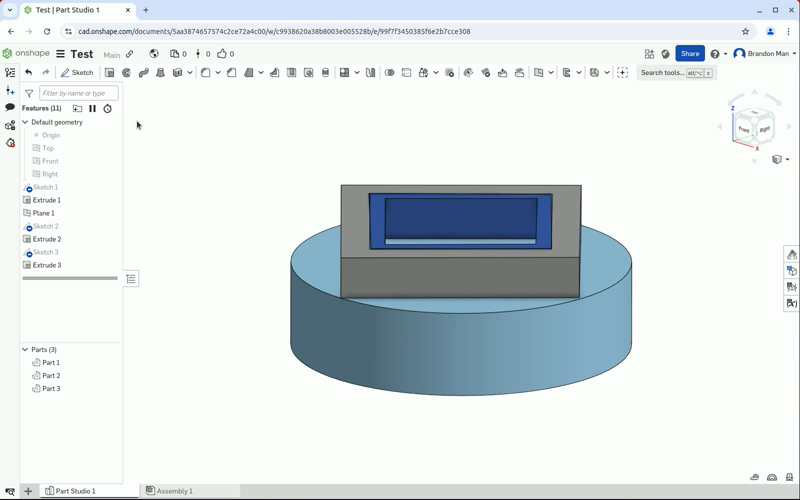
key(left, 3)
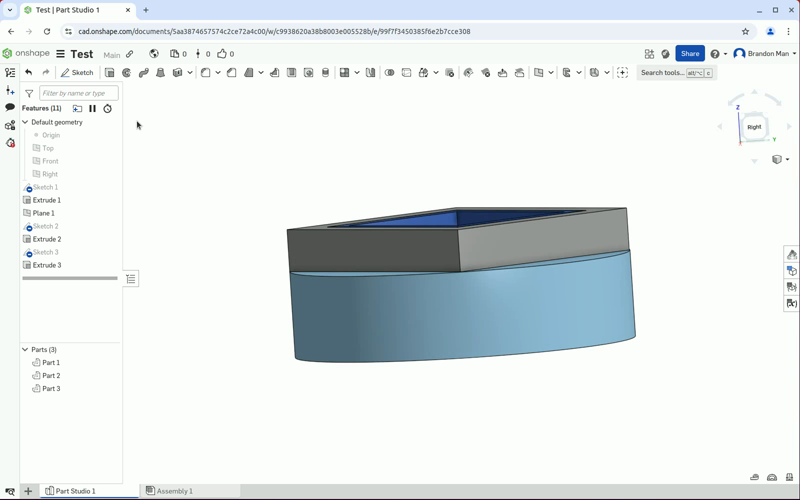
key(right, 3)
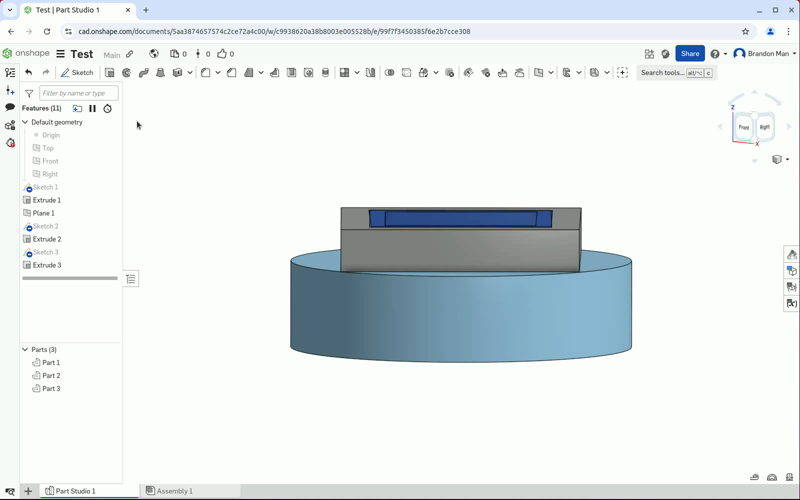
key(down, 3)
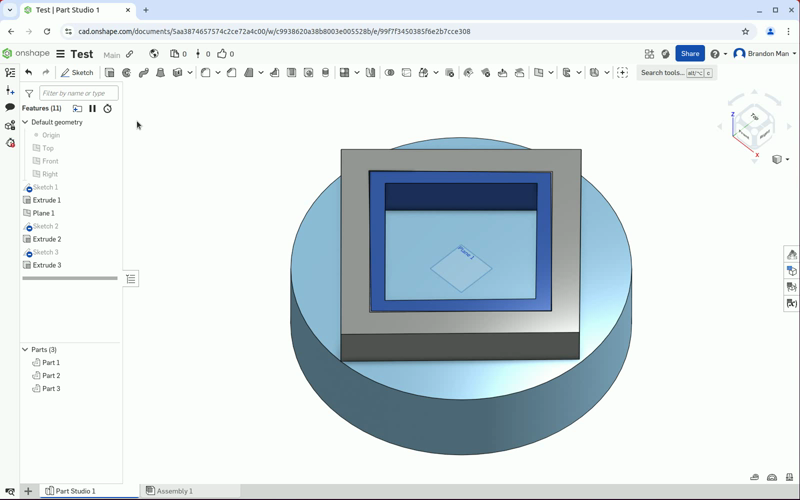
mouse_move(73, 189)
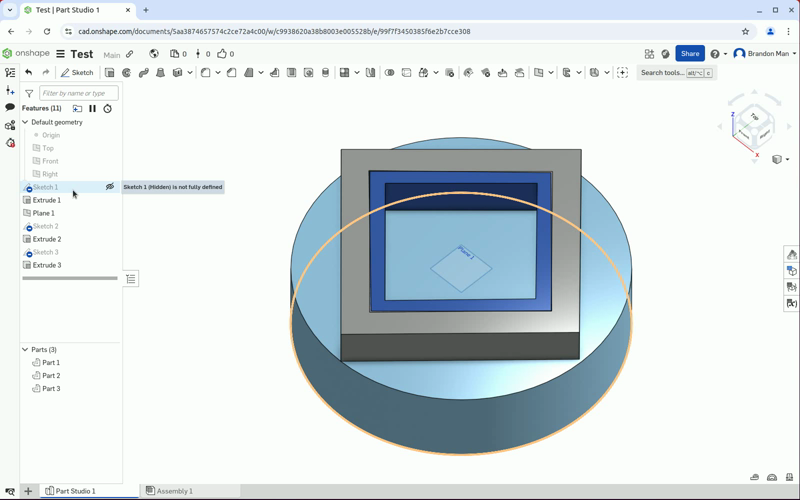
click(73, 189)